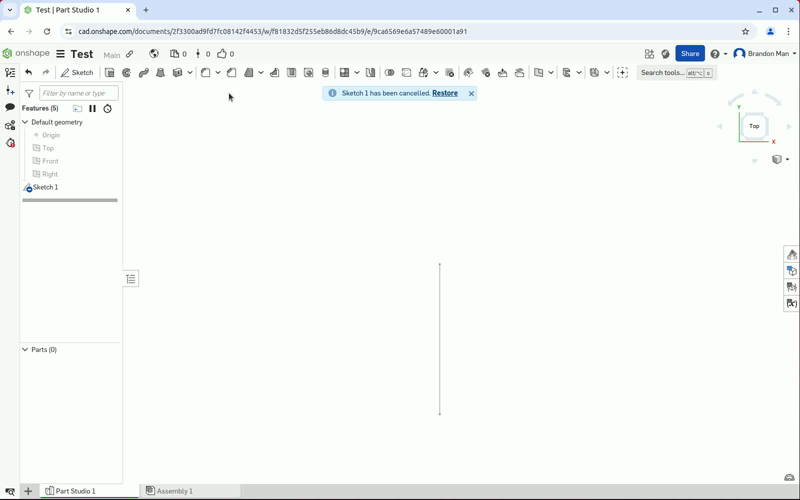
key(shift+h)
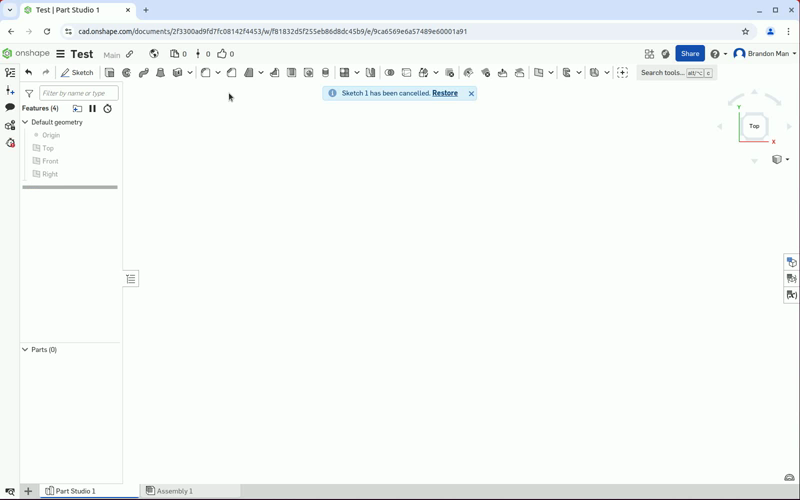
mouse_move(73, 352)
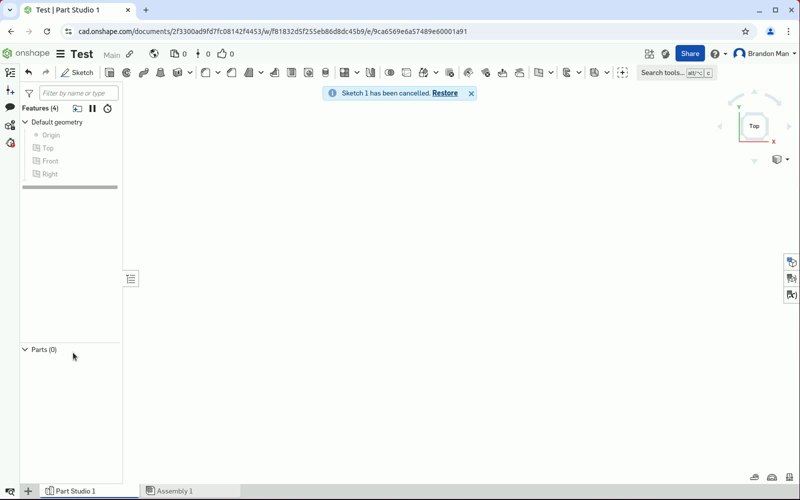
key(y)
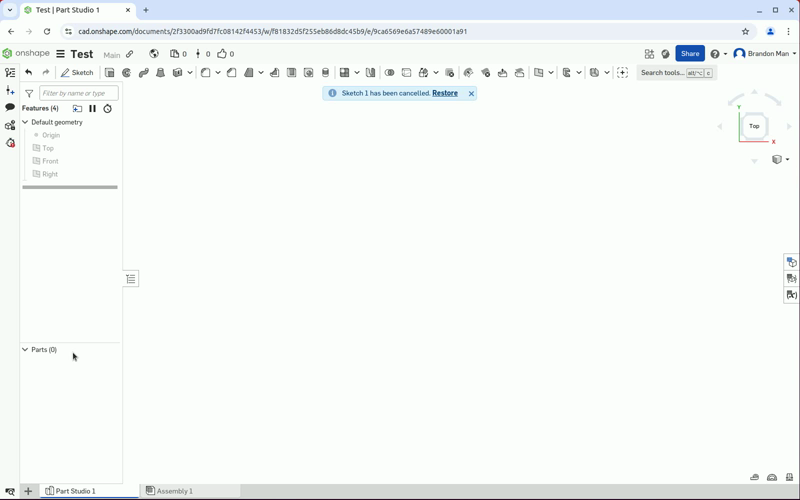
key(shift+p)
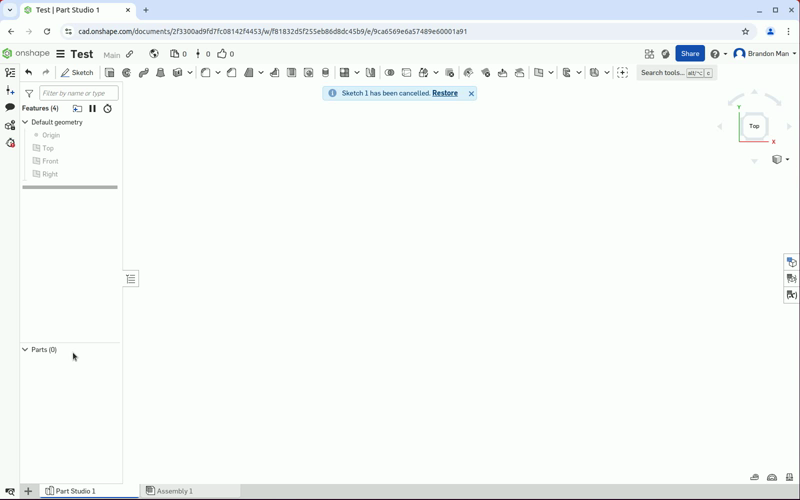
key(space)
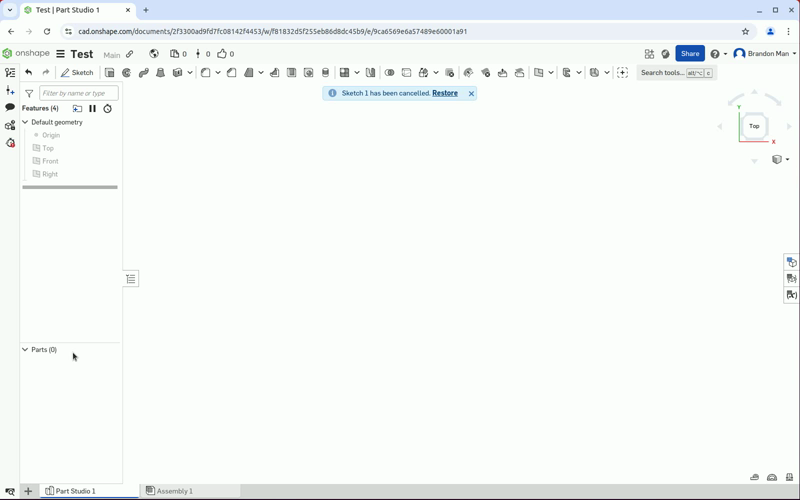
key_down(shift)
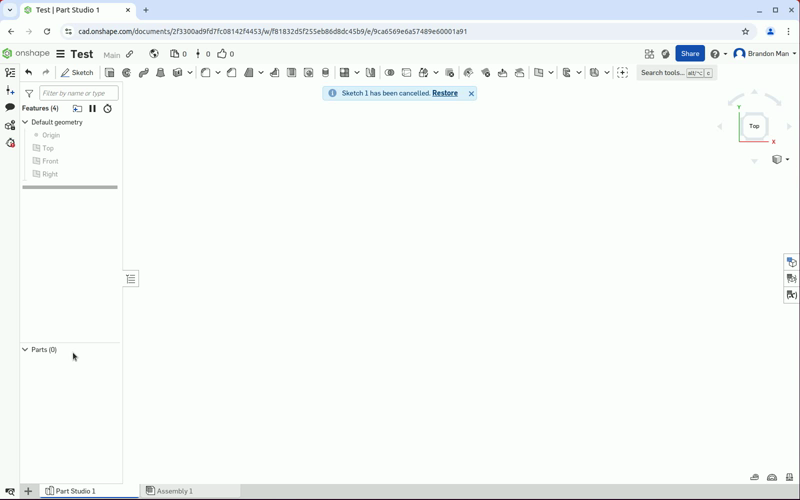
key(up)
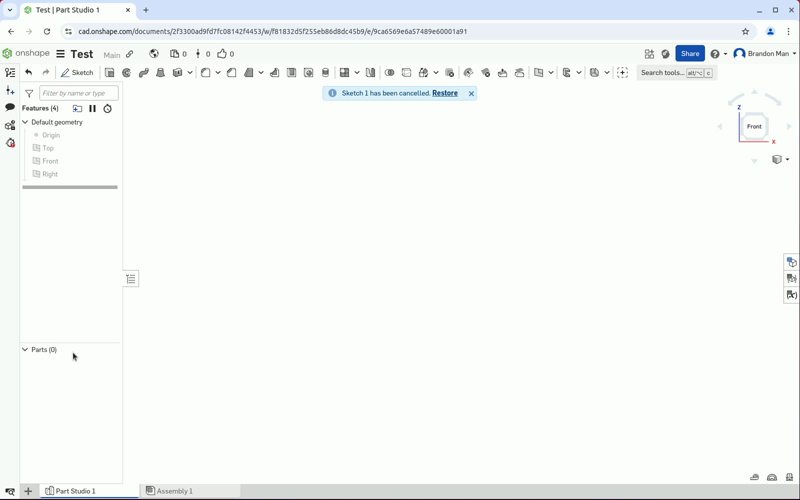
key_up(shift)
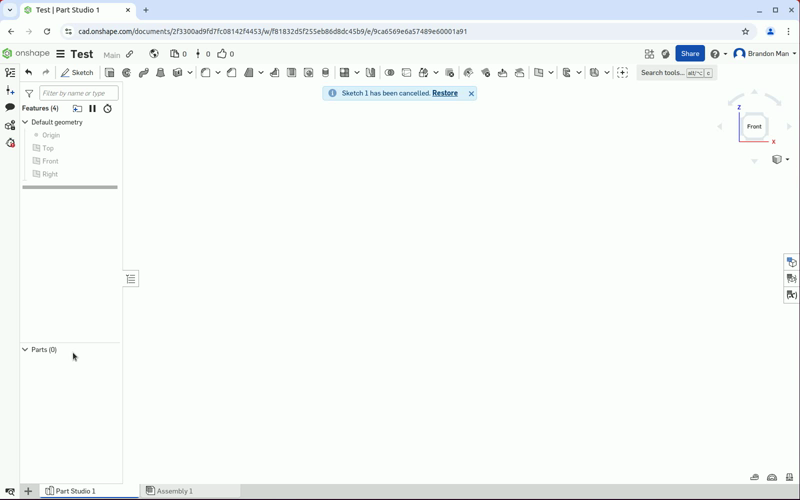
mouse_move(73, 352)
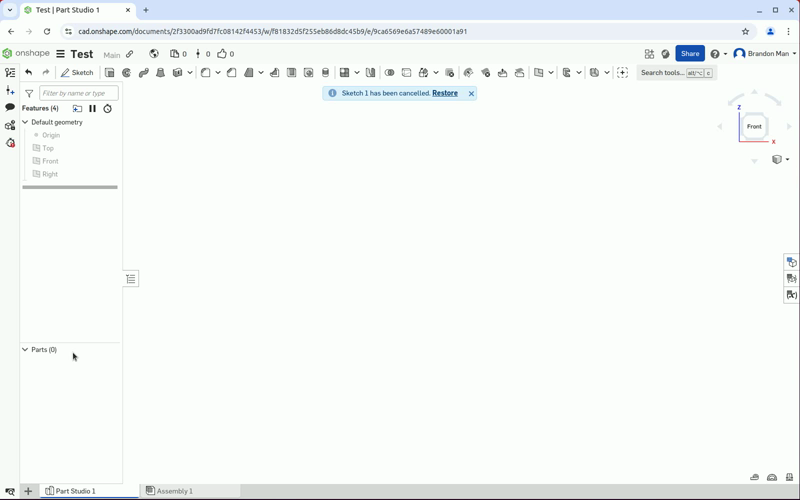
key(shift+y)
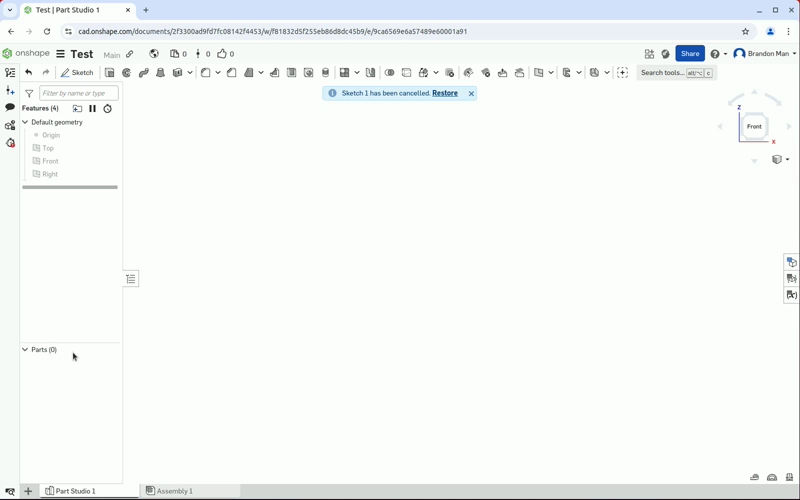
key(shift+s)
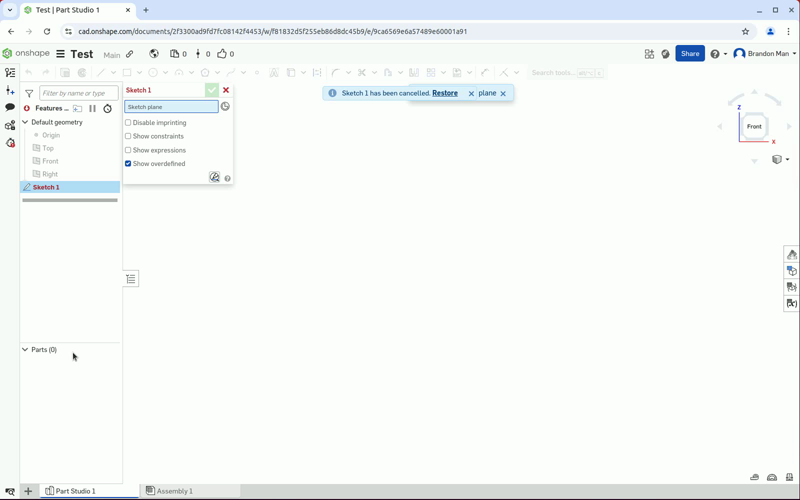
mouse_move(73, 163)
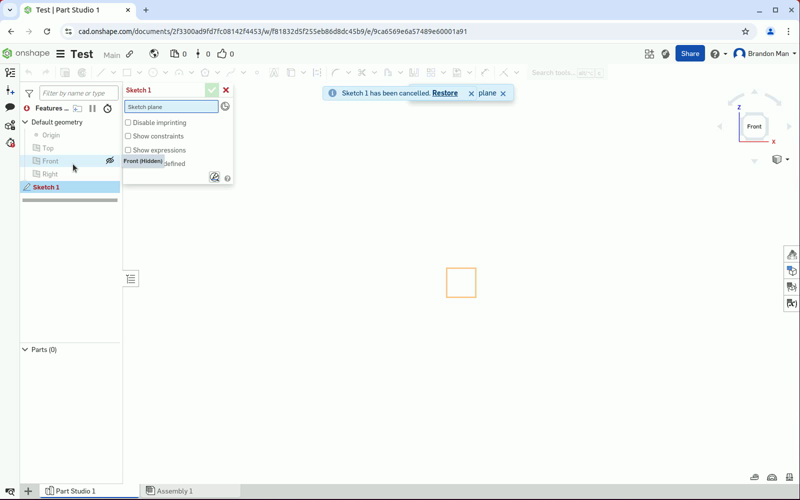
click(73, 163)
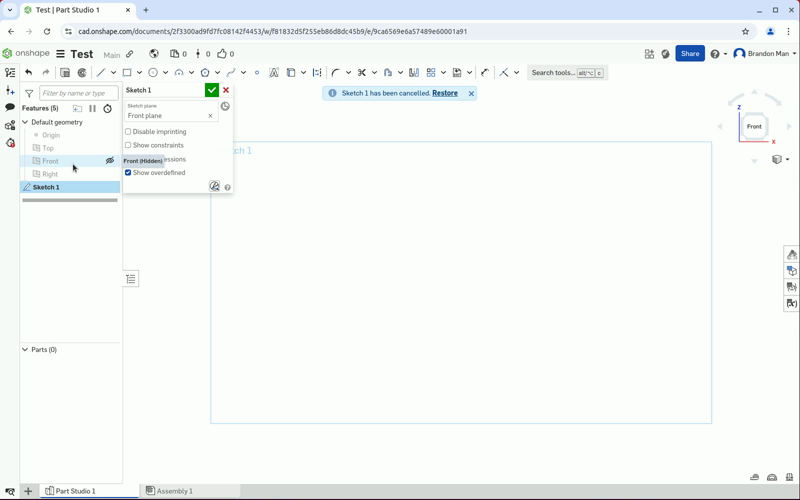
mouse_move(73, 352)
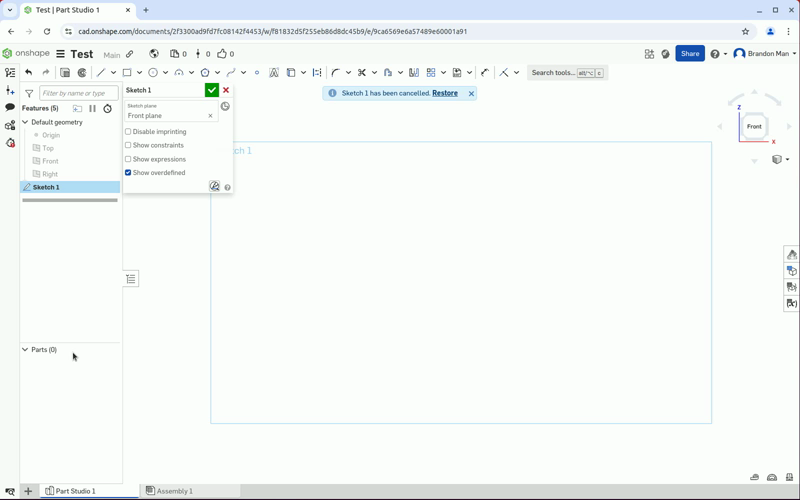
key(y)
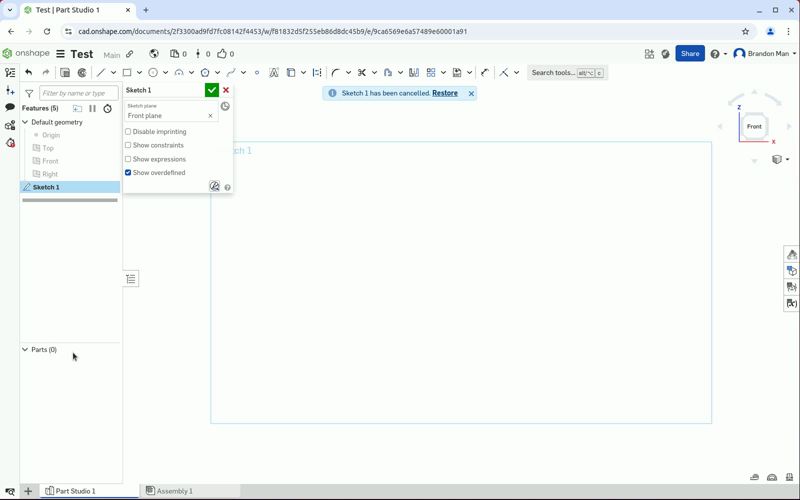
key(c)
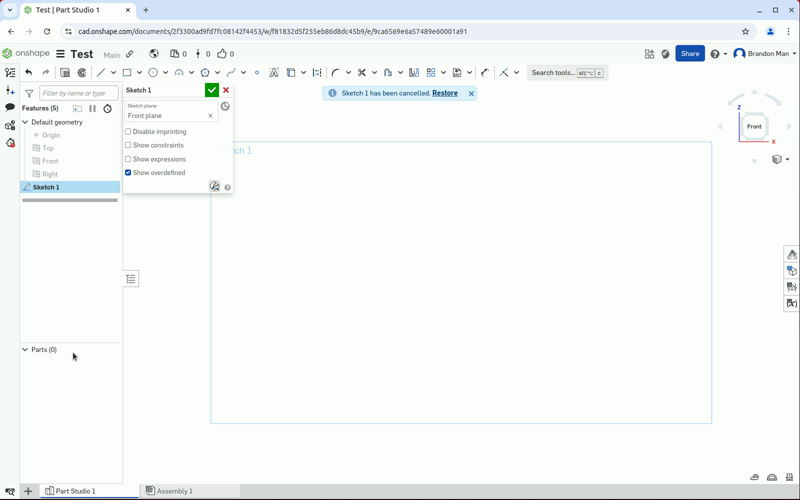
key_down(shift)
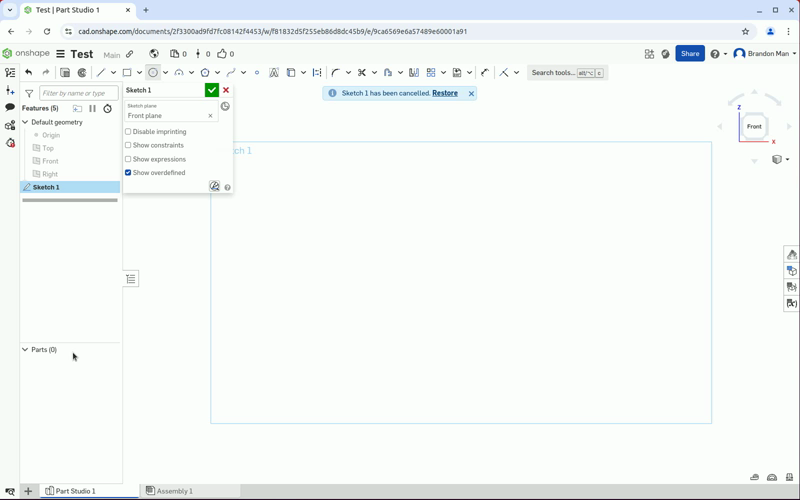
mouse_move(460, 282)
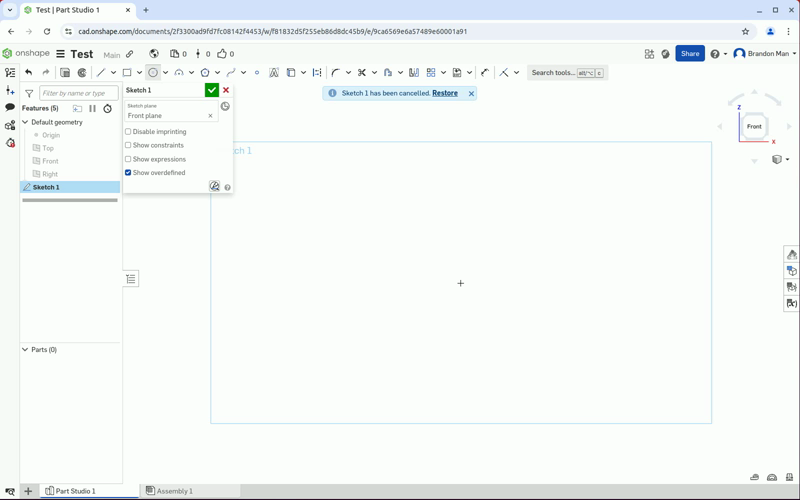
click(460, 282)
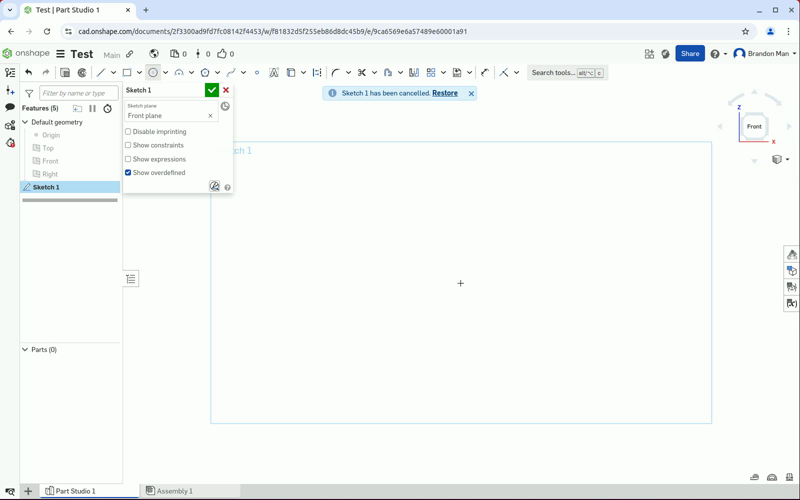
key_up(shift)
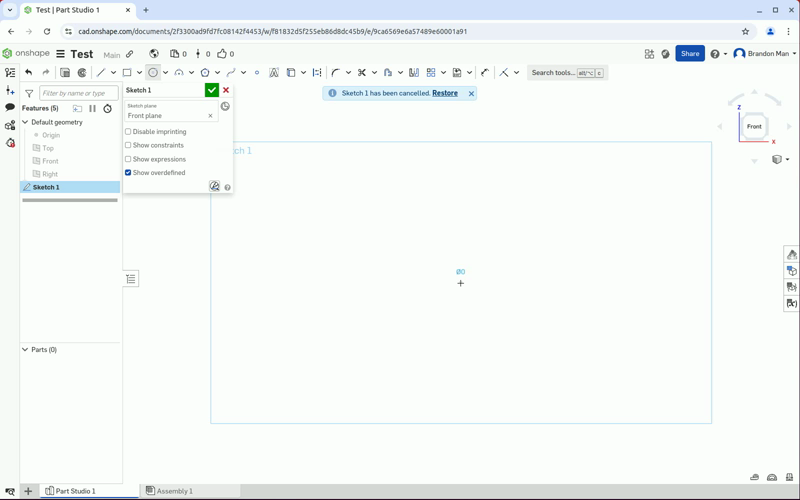
mouse_move(505, 282)
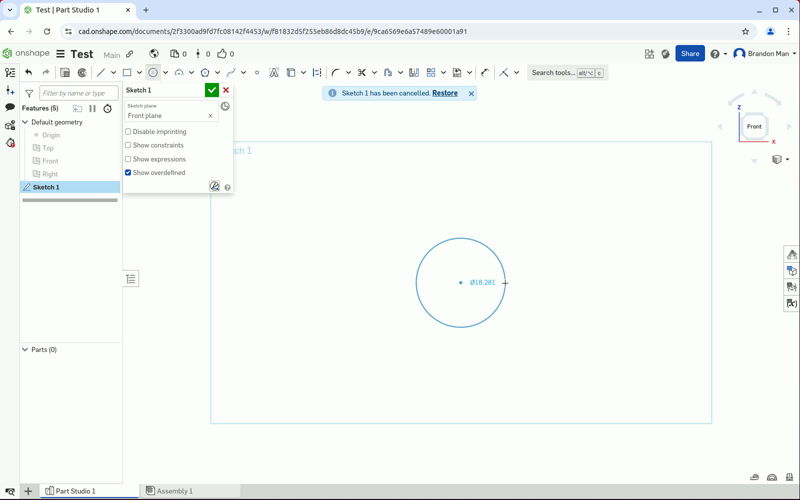
click(505, 282)
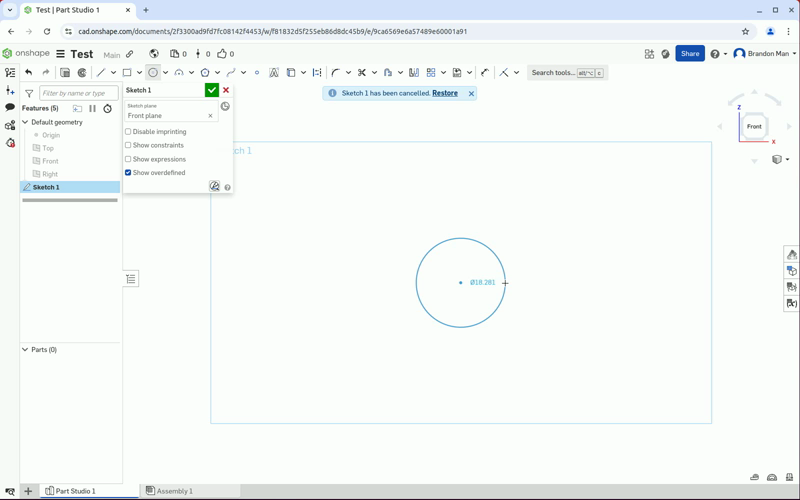
key(esc)
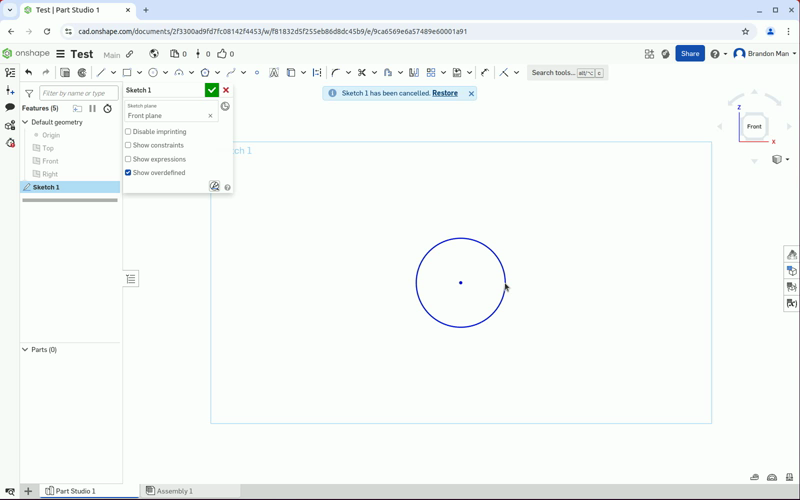
key(c)
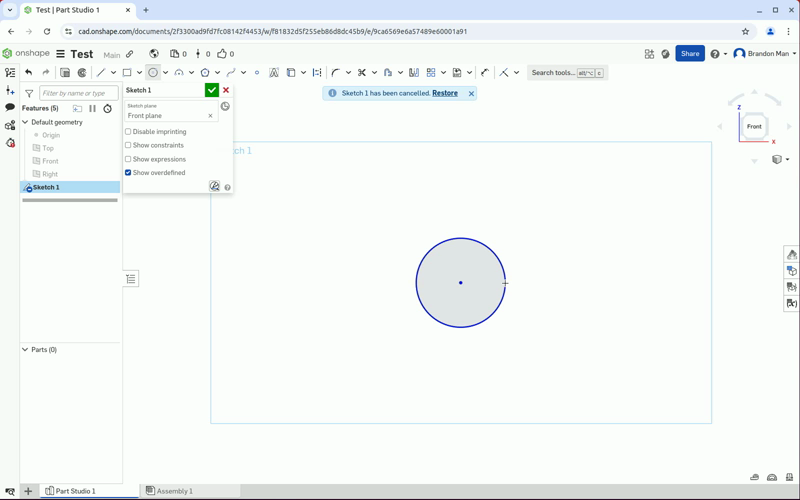
key_down(shift)
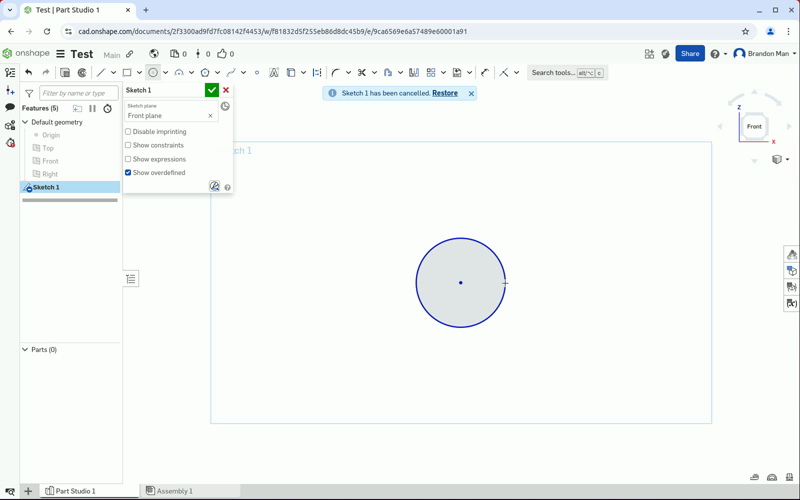
mouse_move(460, 282)
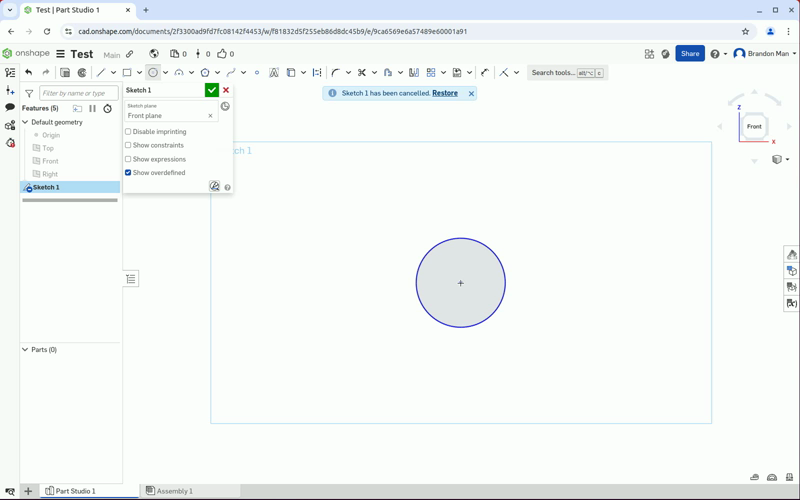
click(460, 282)
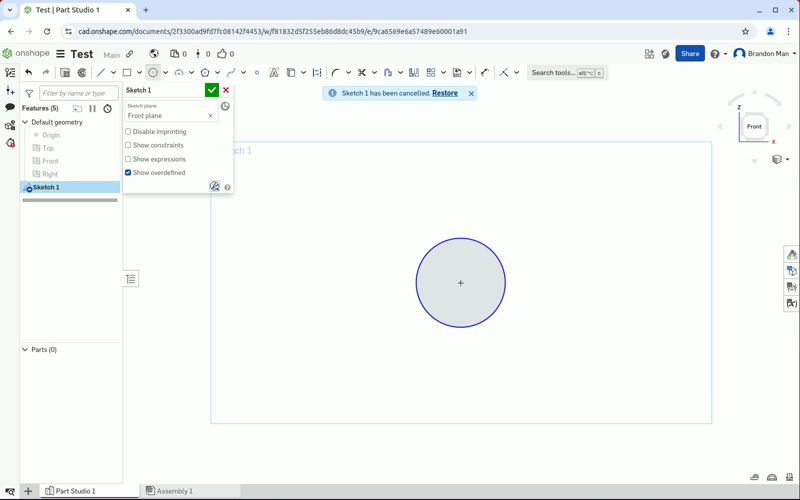
key_up(shift)
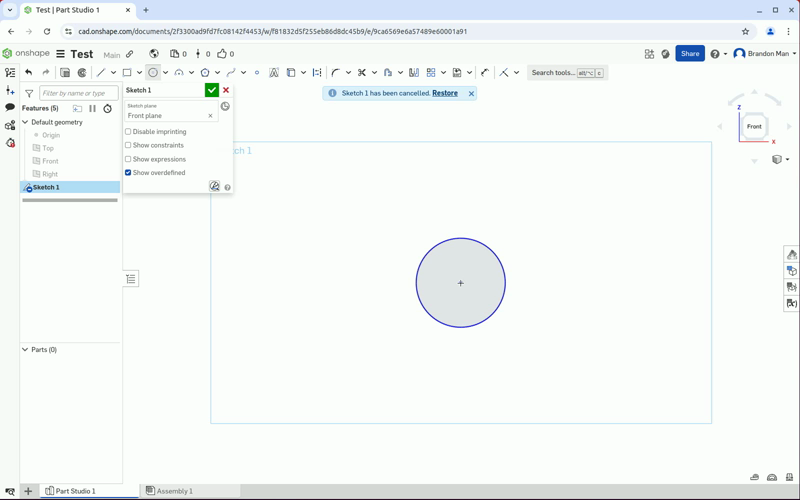
mouse_move(478, 282)
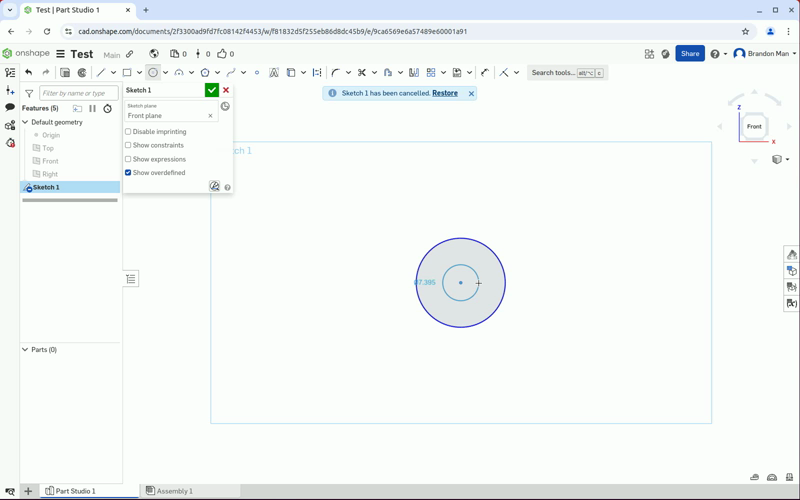
click(478, 282)
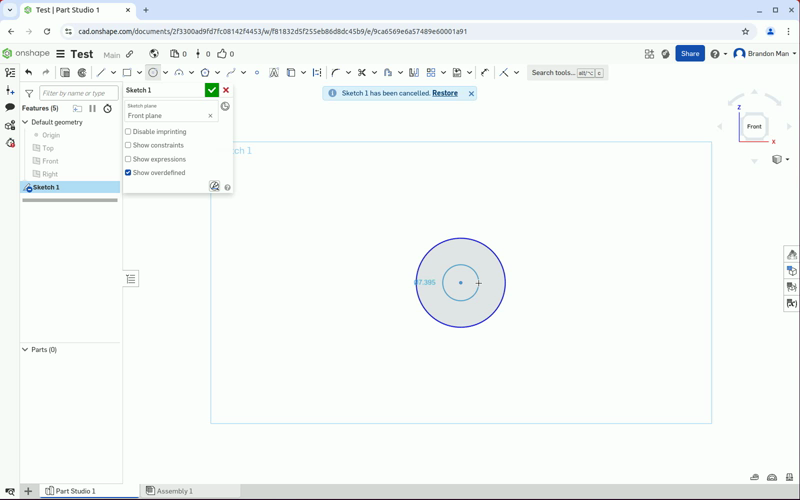
key(esc)
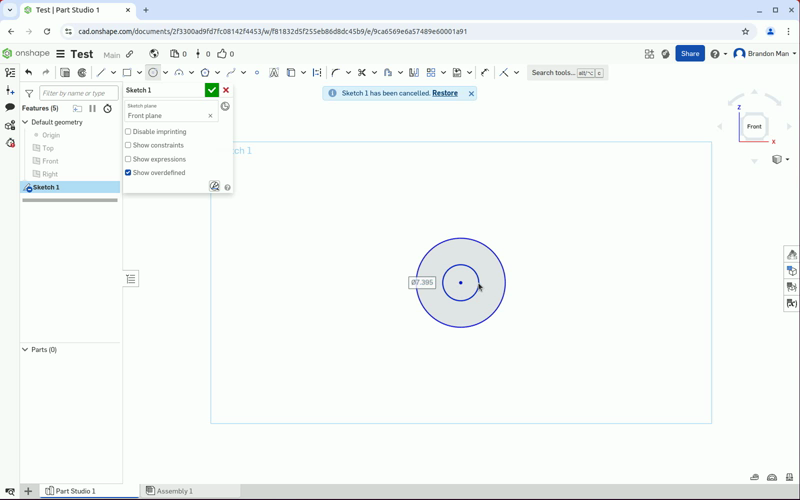
mouse_move(427, 306)
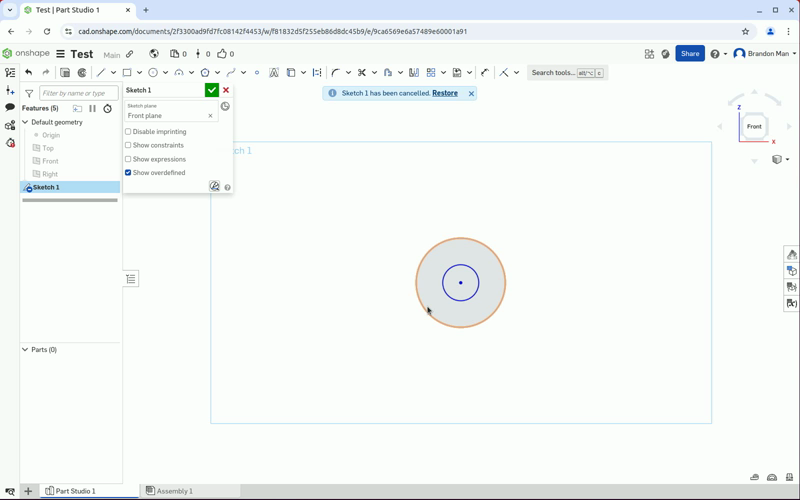
click(427, 306)
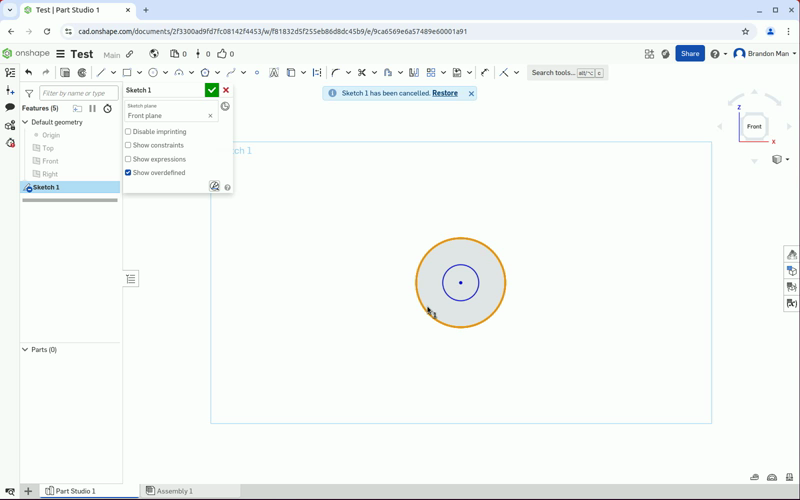
mouse_move(73, 352)
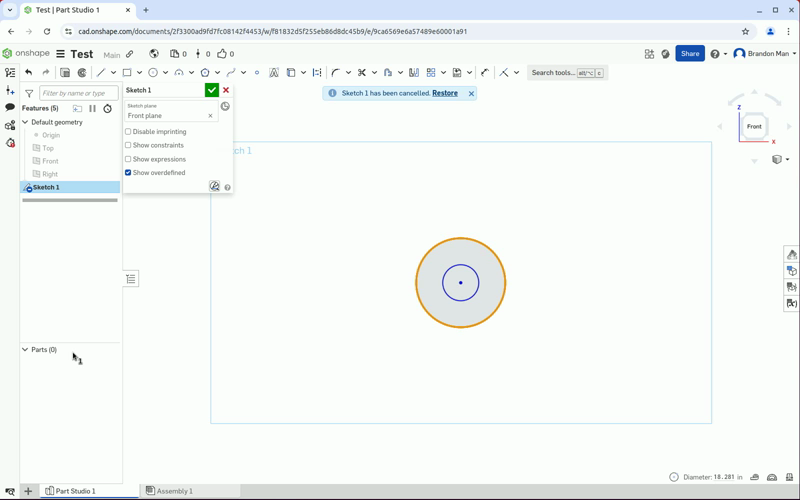
key(shift+y)
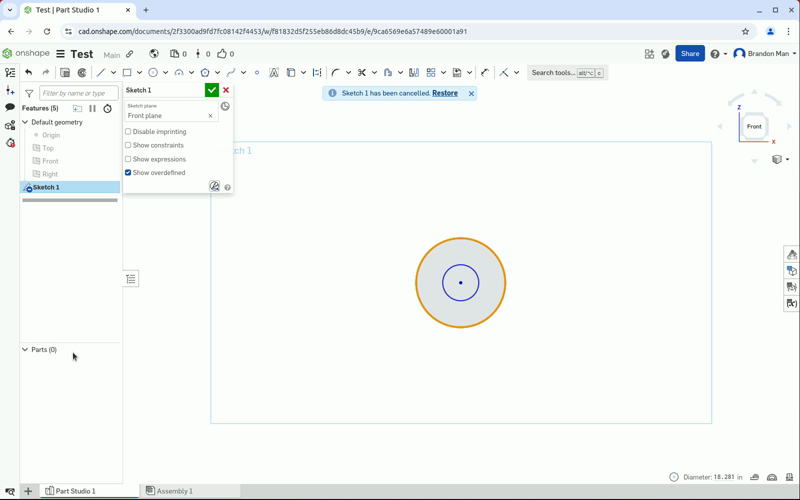
key(shift+e)
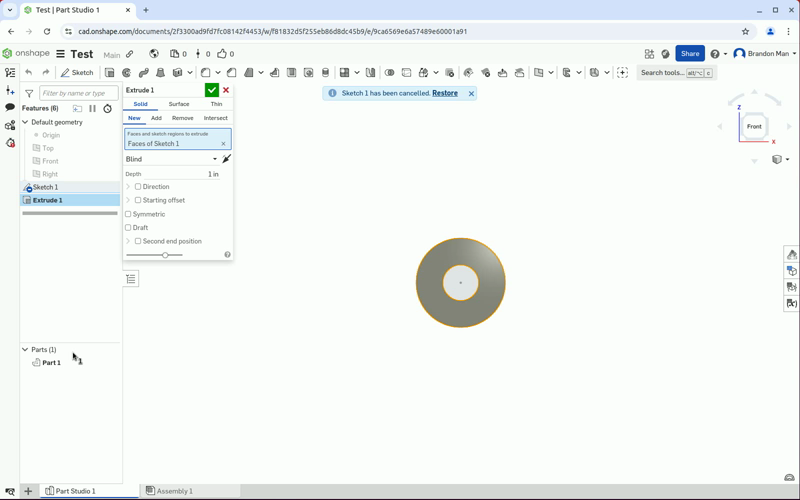
mouse_move(143, 106)
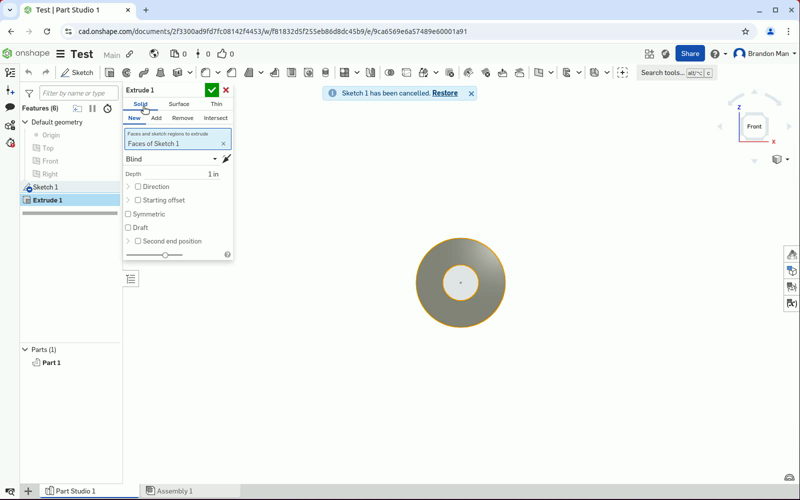
click(143, 106)
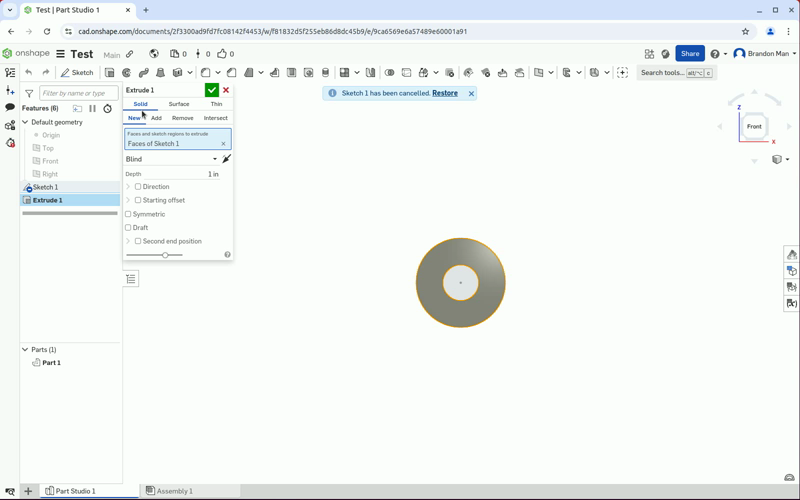
mouse_move(137, 120)
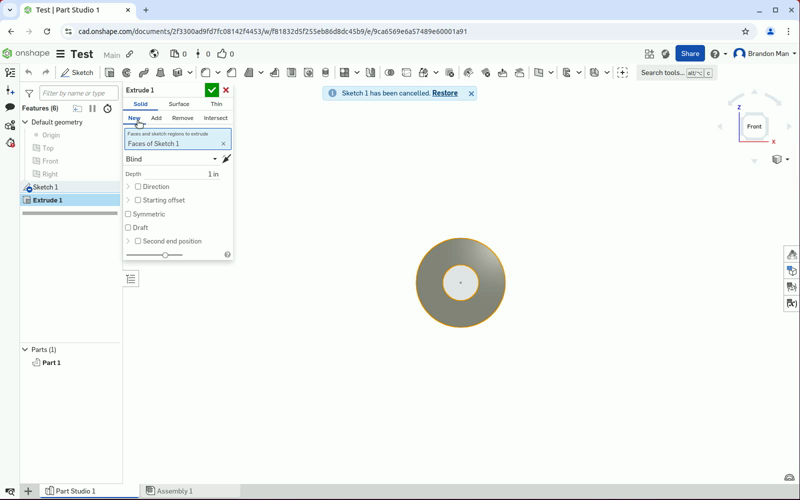
click(137, 120)
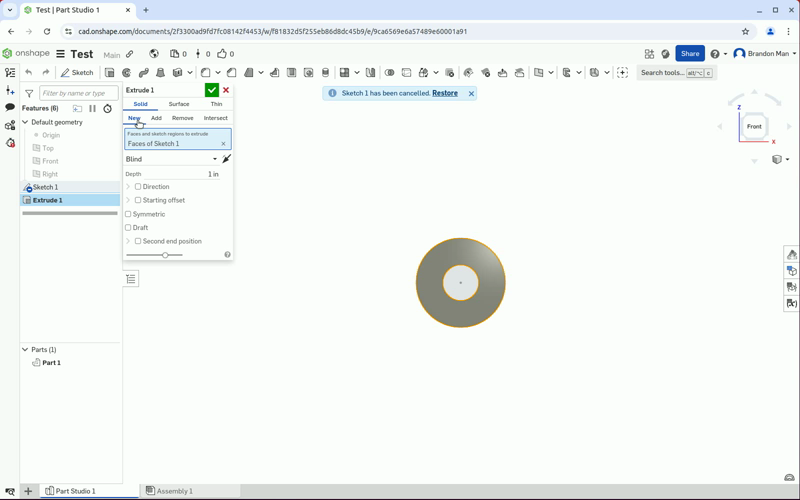
key(tab, 4)
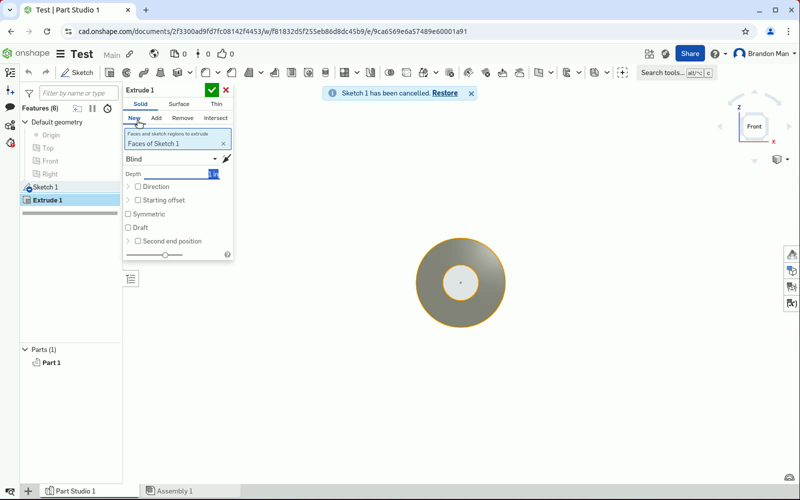
text(3.611)
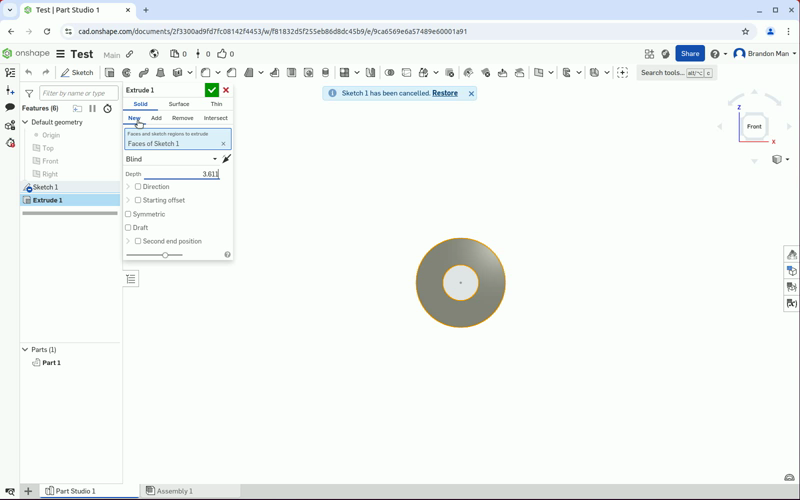
key(enter)
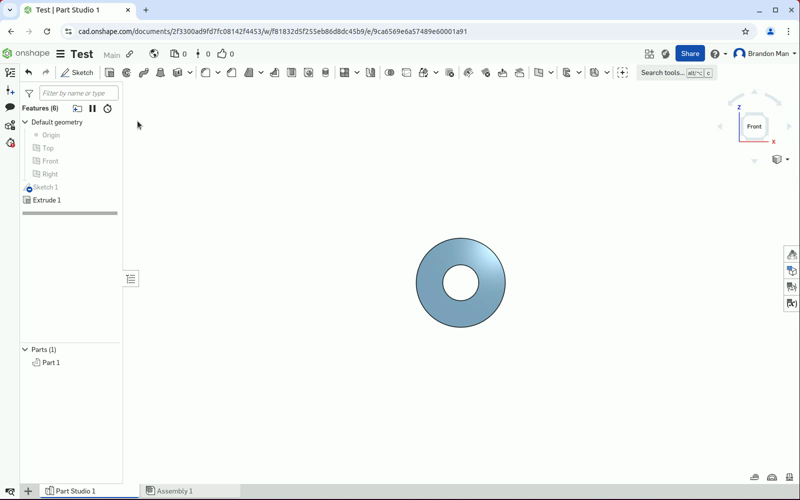
key(shift+h)
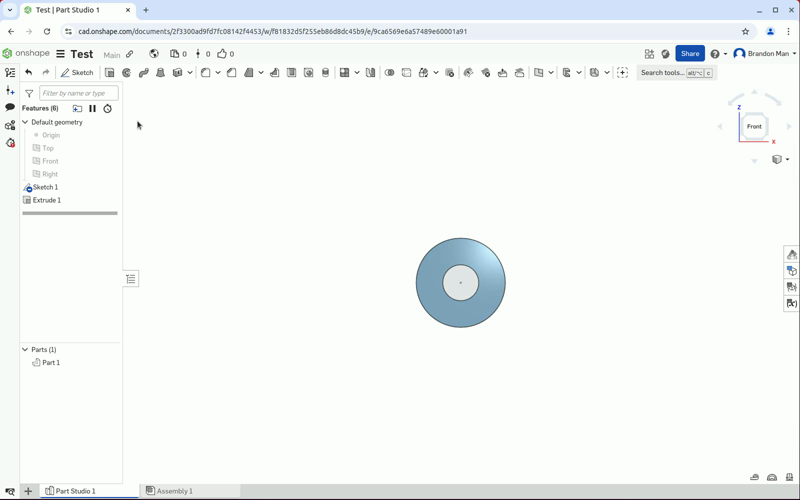
key(shift+h)
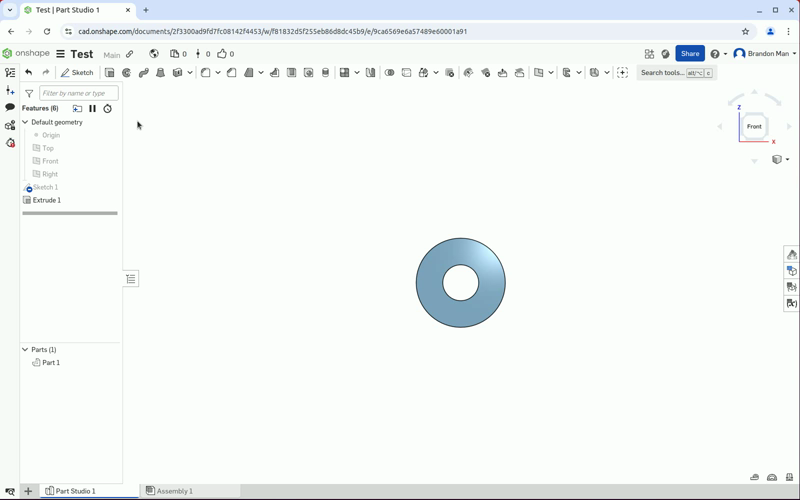
mouse_move(73, 189)
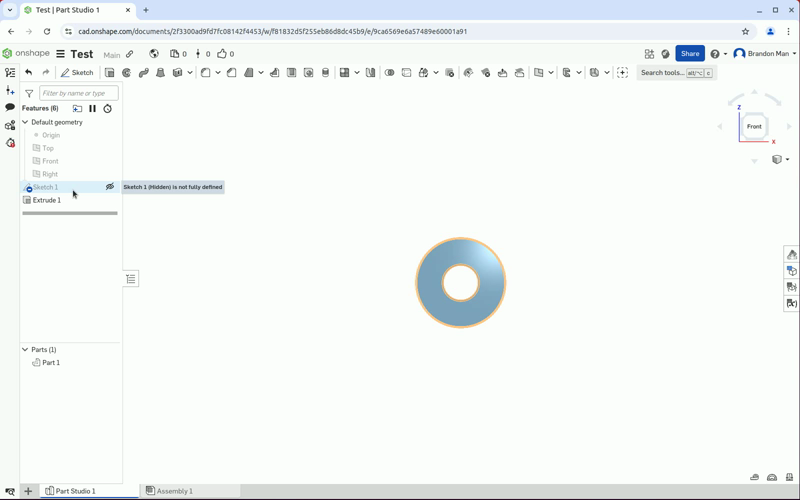
click(73, 189)
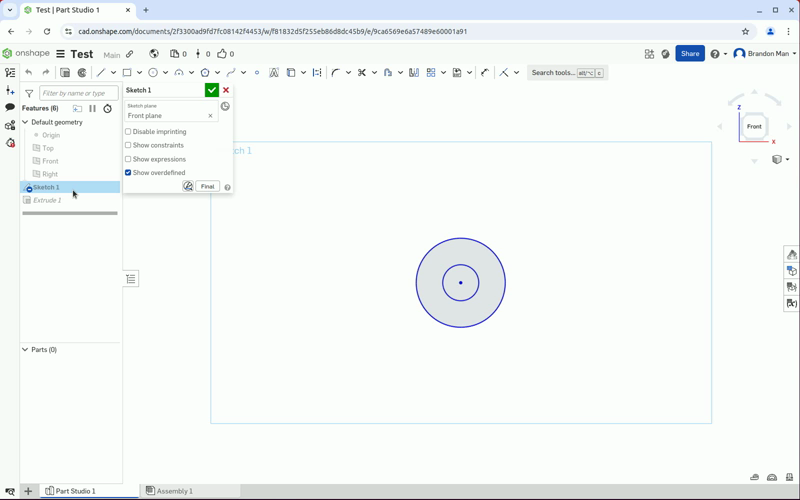
mouse_move(229, 92)
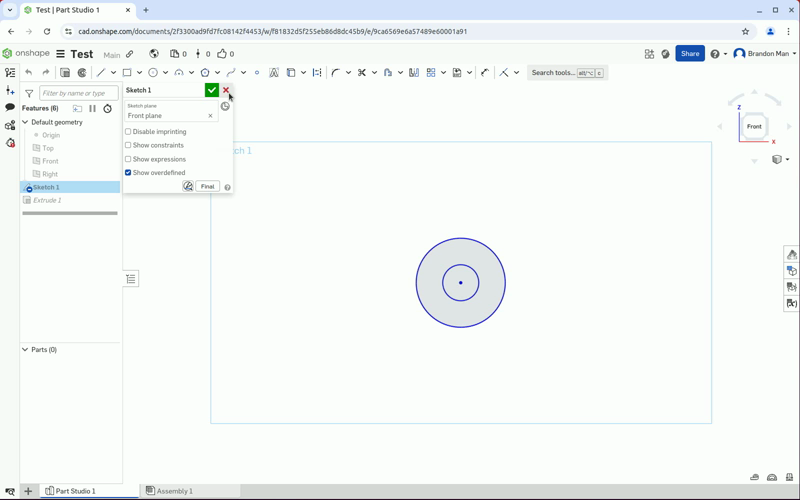
click(229, 92)
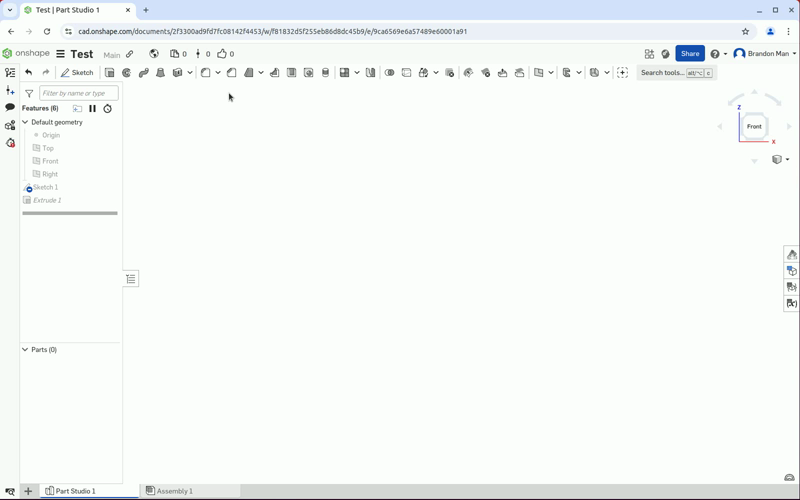
mouse_move(541, 75)
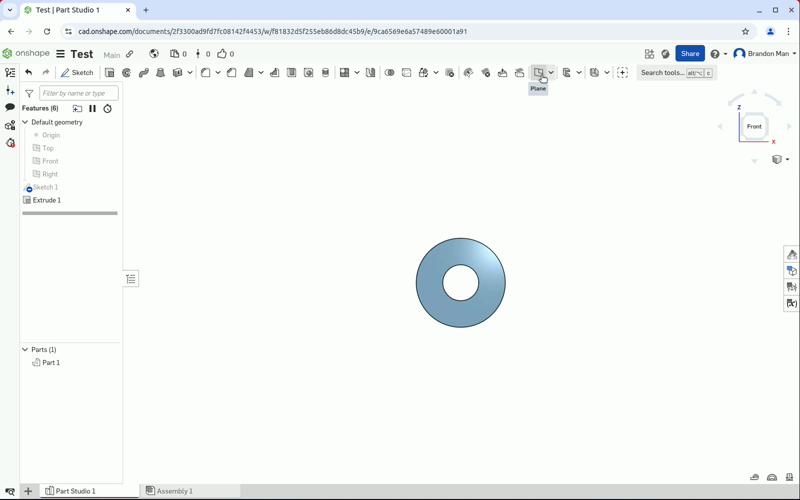
click(541, 75)
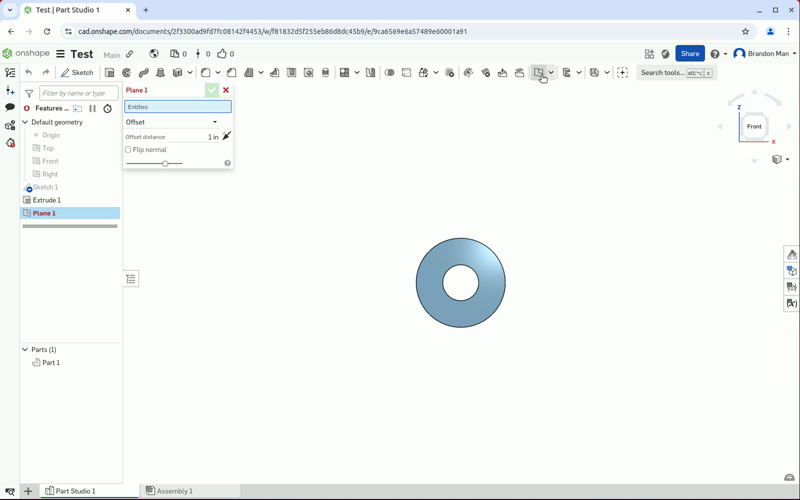
mouse_move(73, 163)
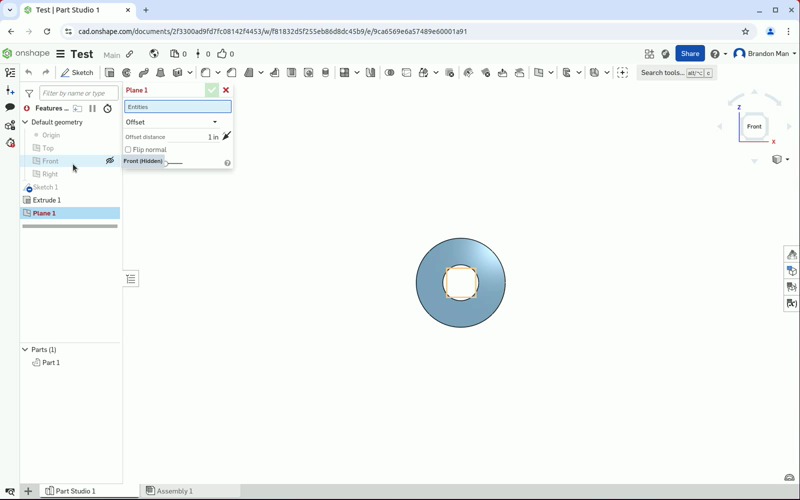
click(73, 163)
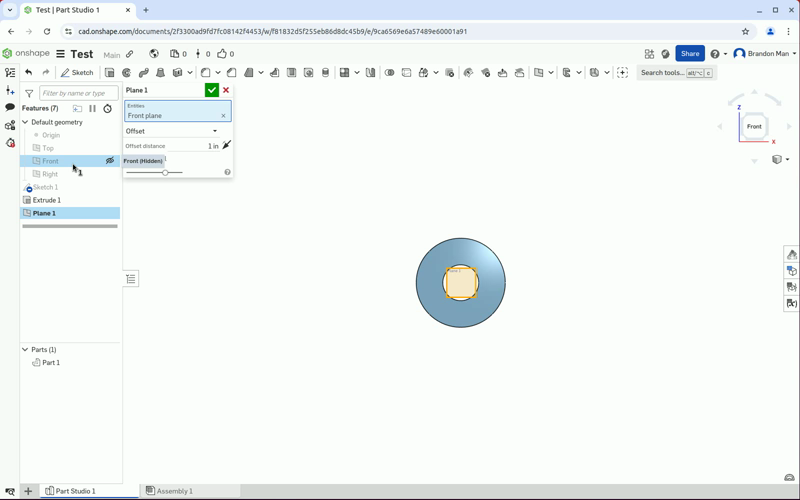
key(tab, 2)
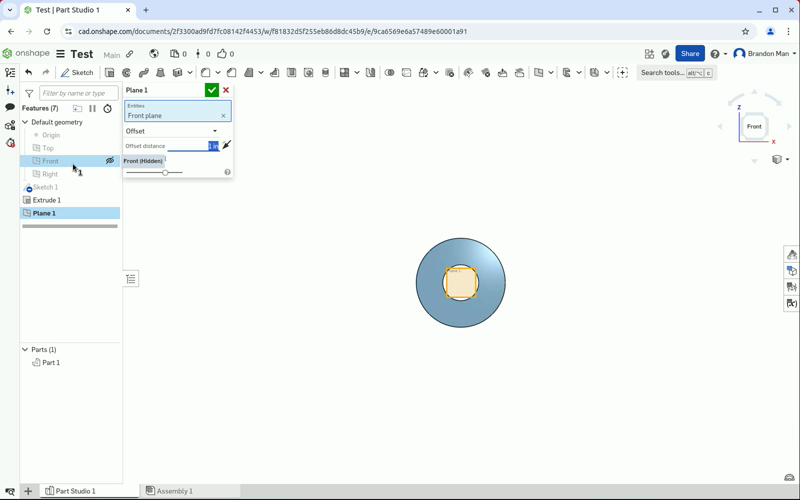
text(3.605)
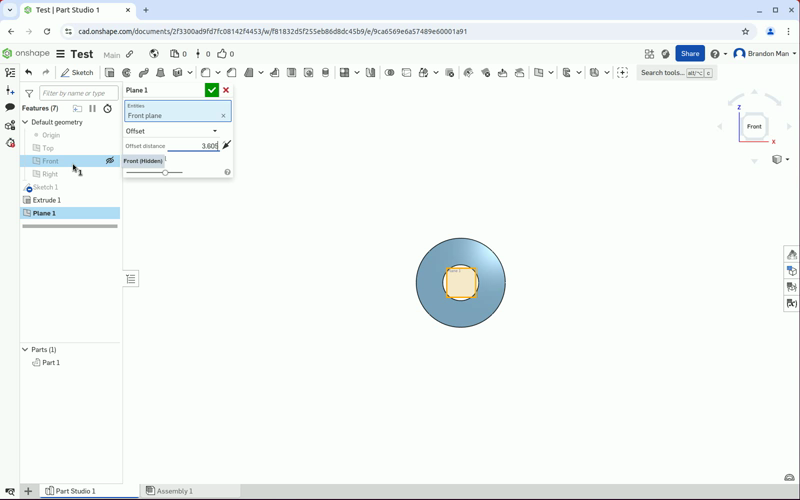
key(enter, 2)
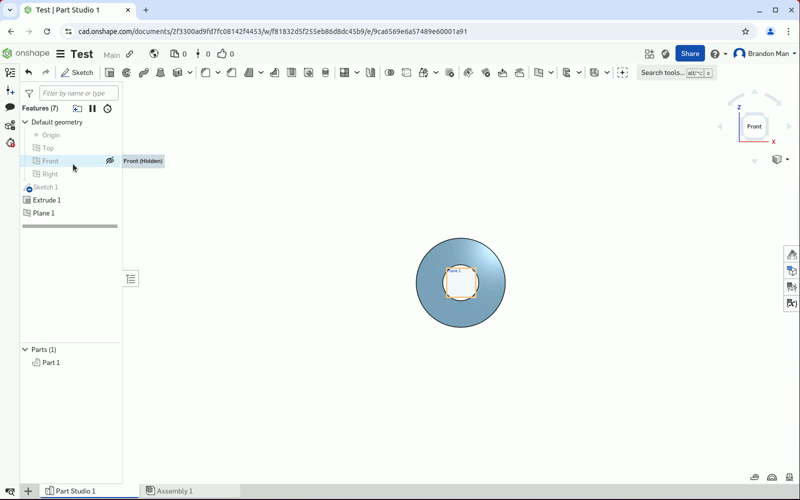
key(shift+s)
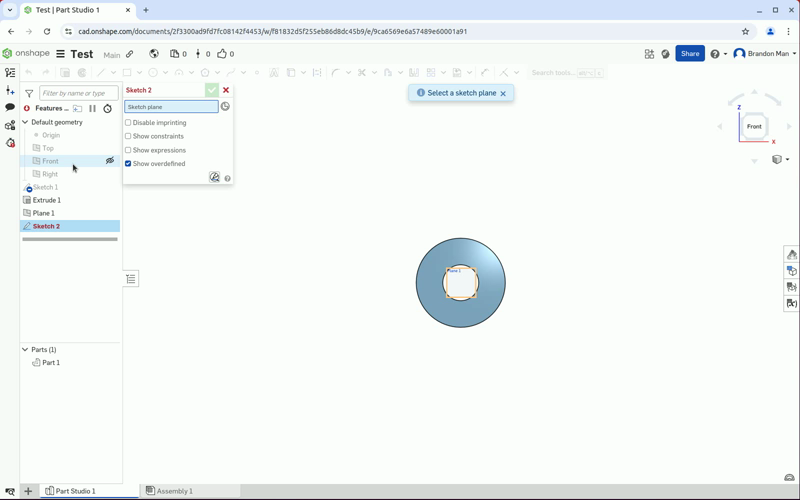
mouse_move(73, 215)
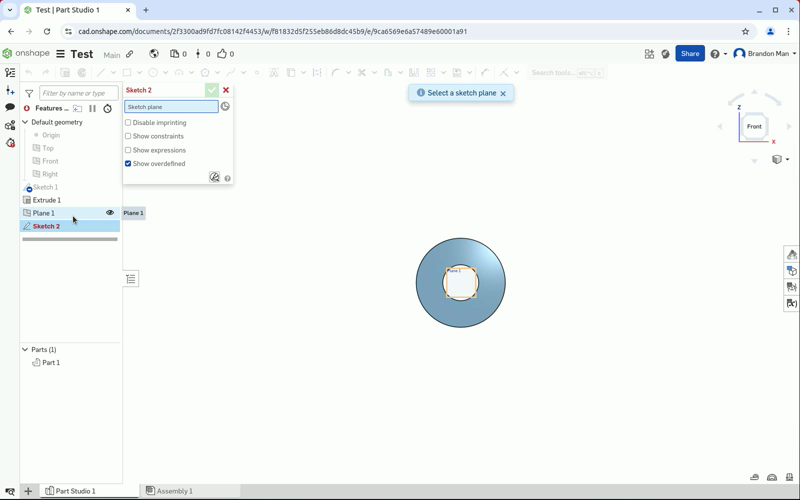
click(73, 215)
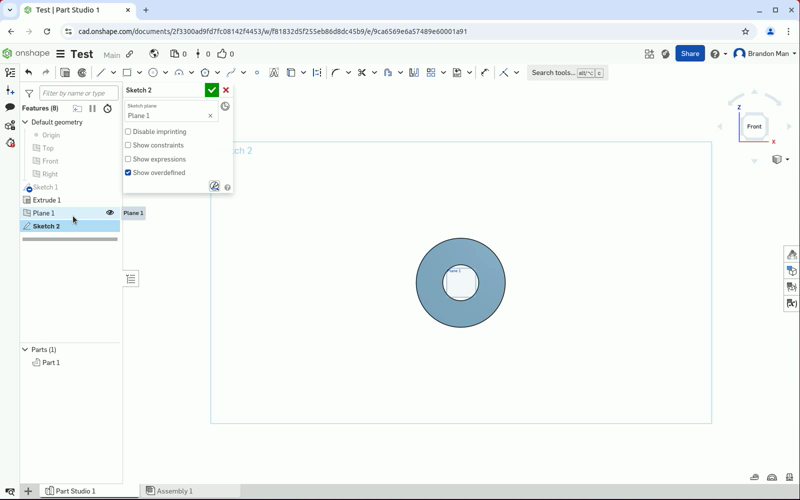
mouse_move(73, 352)
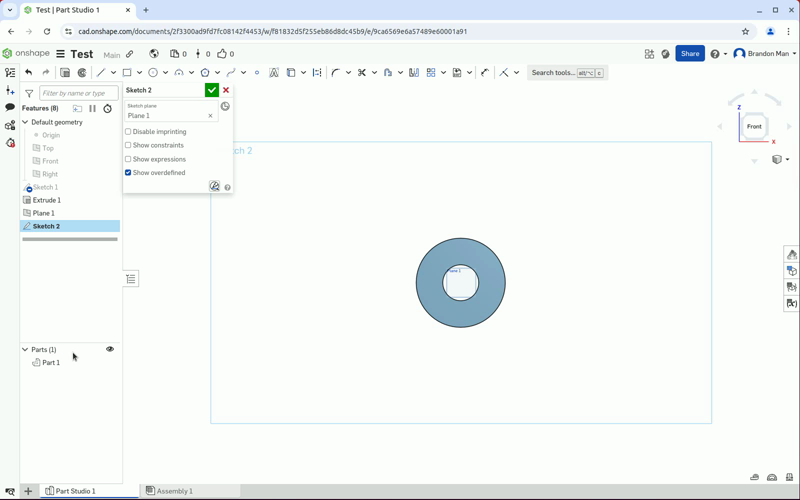
key(y)
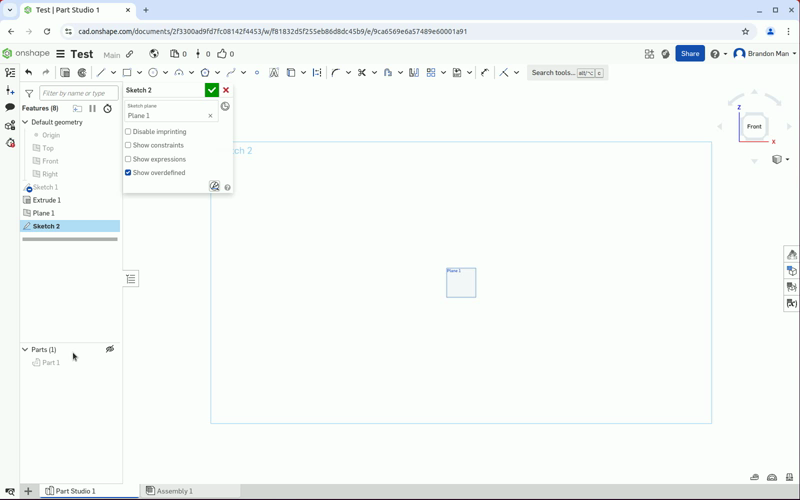
key(c)
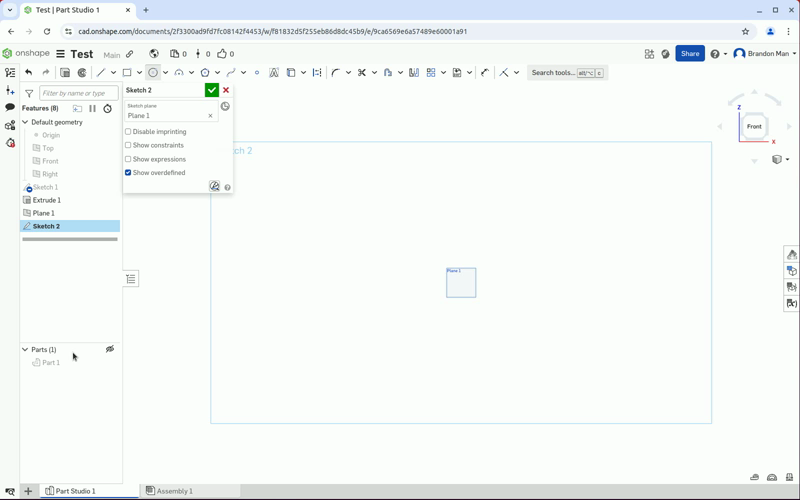
key_down(shift)
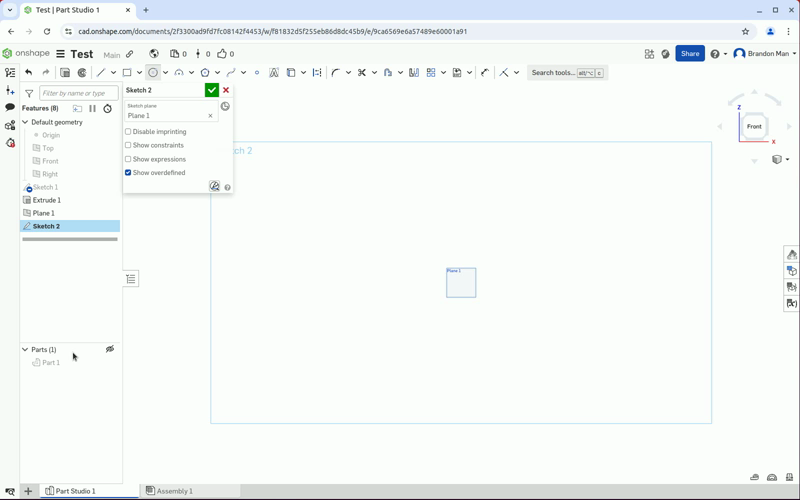
mouse_move(460, 282)
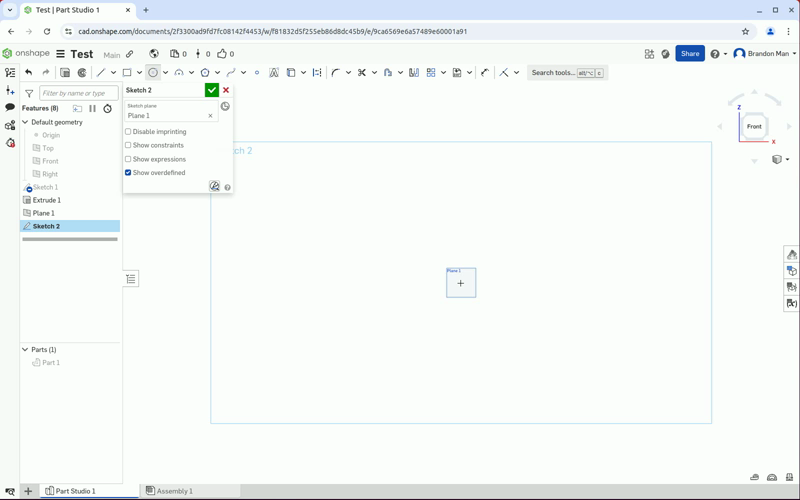
click(460, 282)
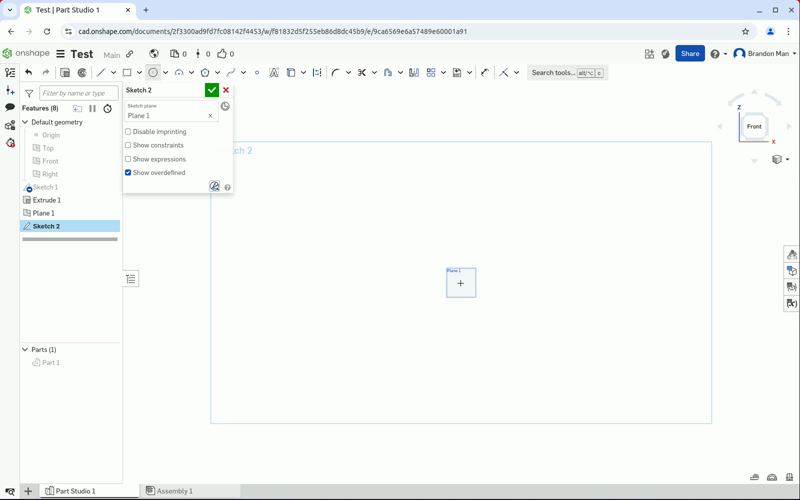
key_up(shift)
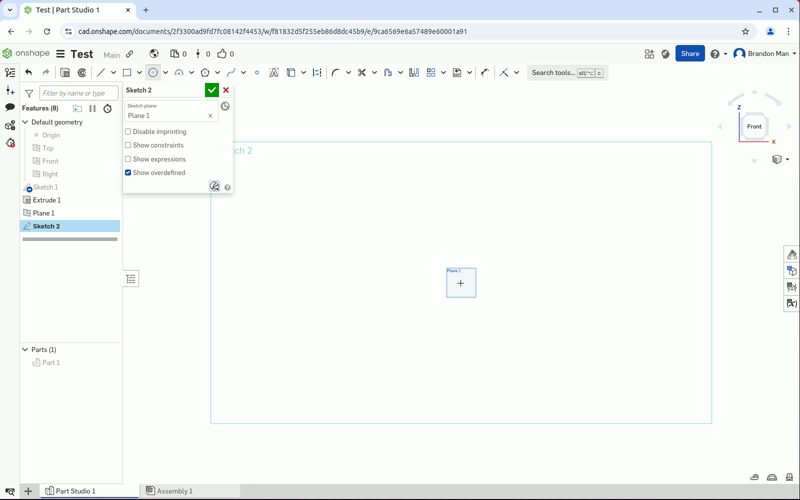
mouse_move(492, 282)
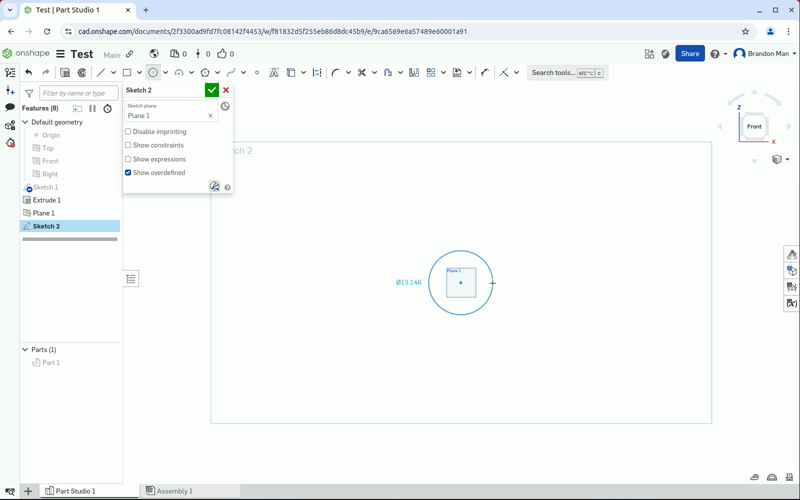
click(492, 282)
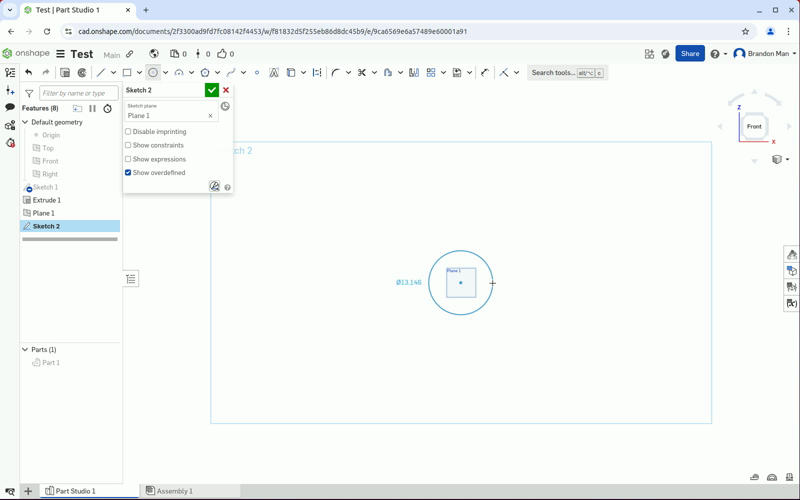
key(esc)
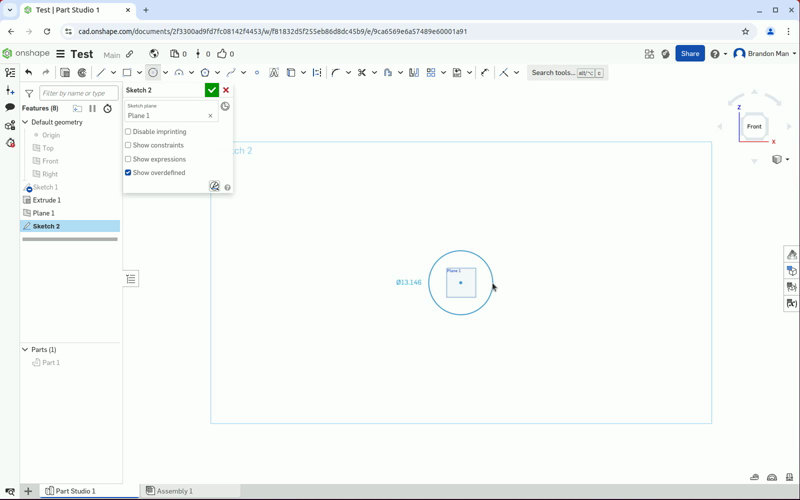
key(c)
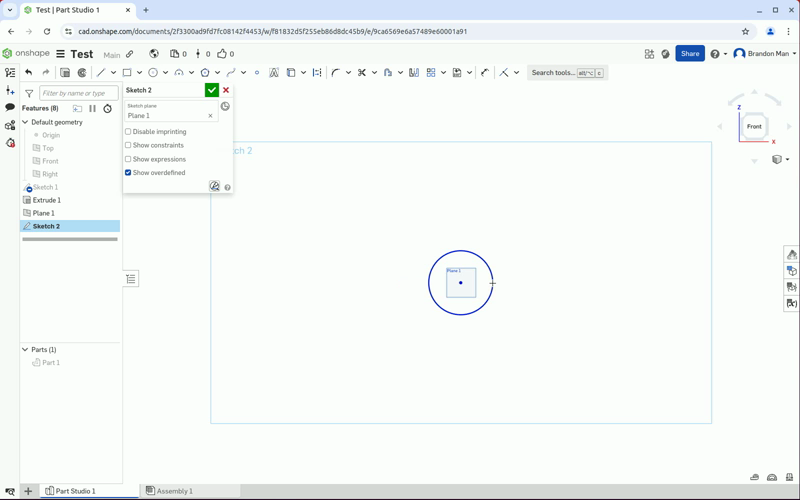
key_down(shift)
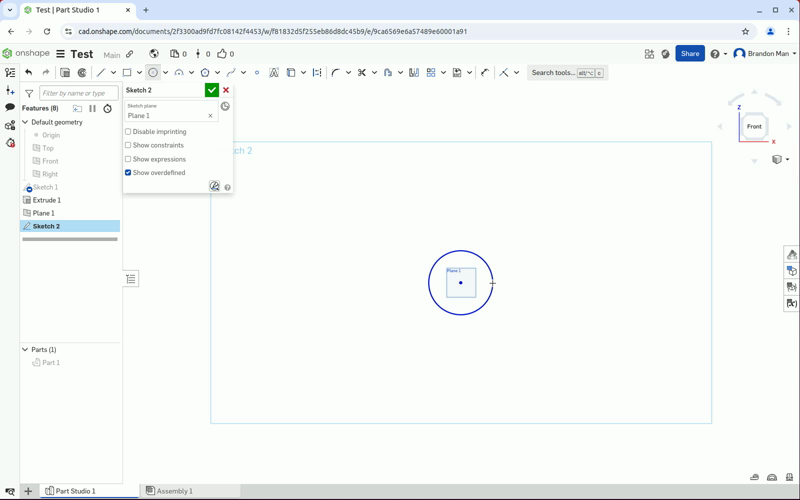
mouse_move(460, 282)
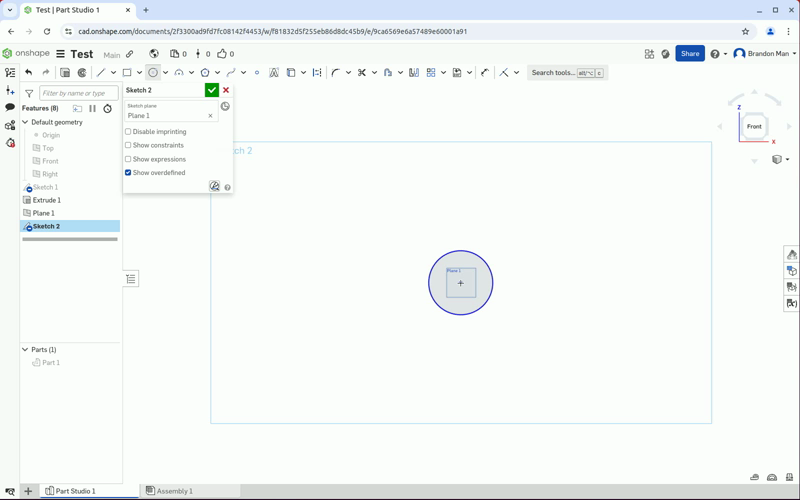
click(460, 282)
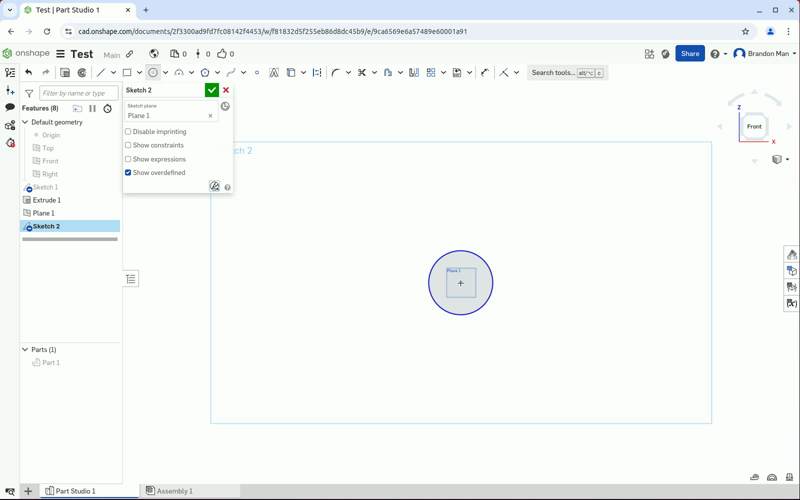
key_up(shift)
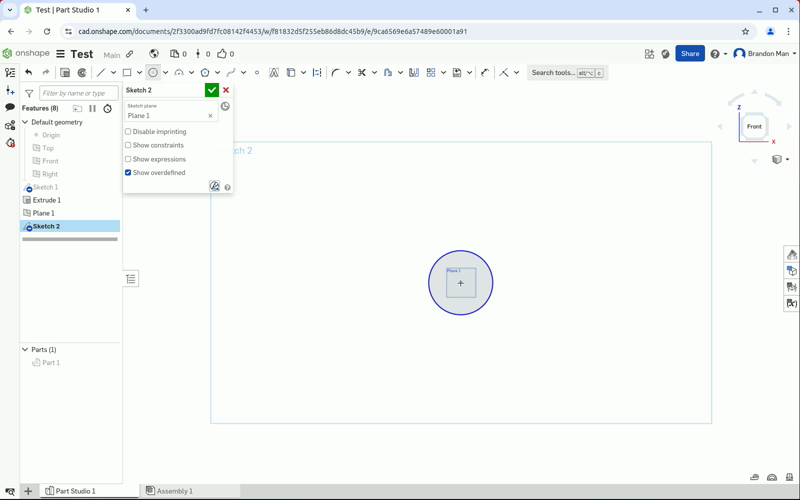
mouse_move(478, 282)
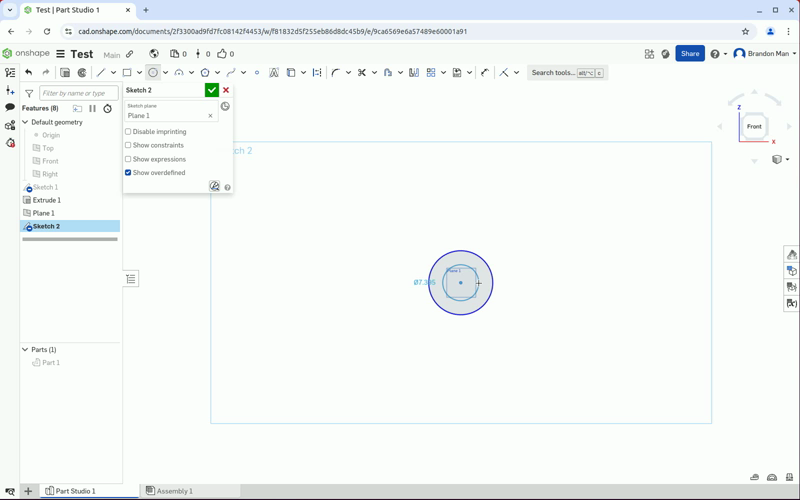
click(478, 282)
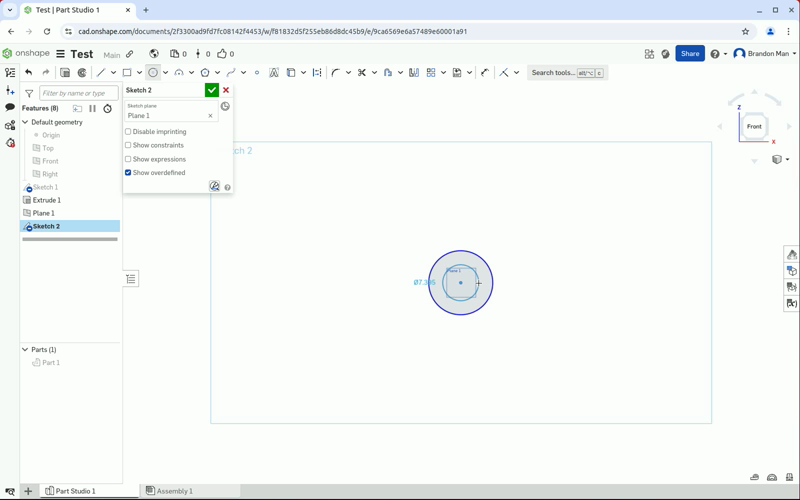
key(esc)
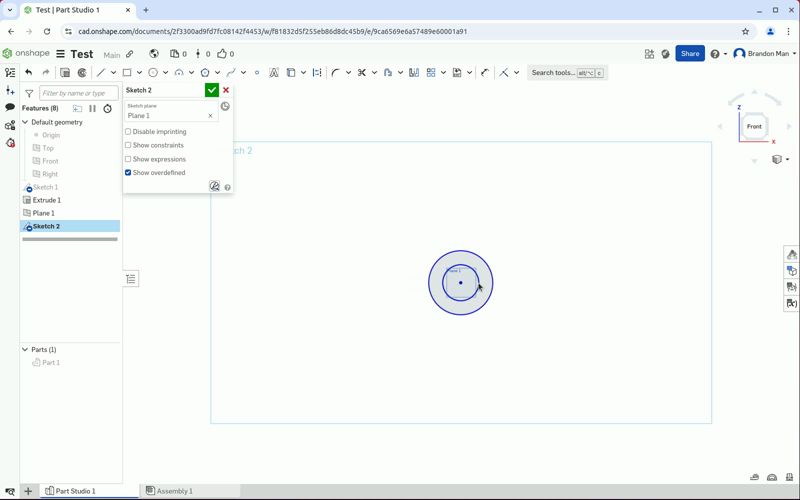
mouse_move(461, 262)
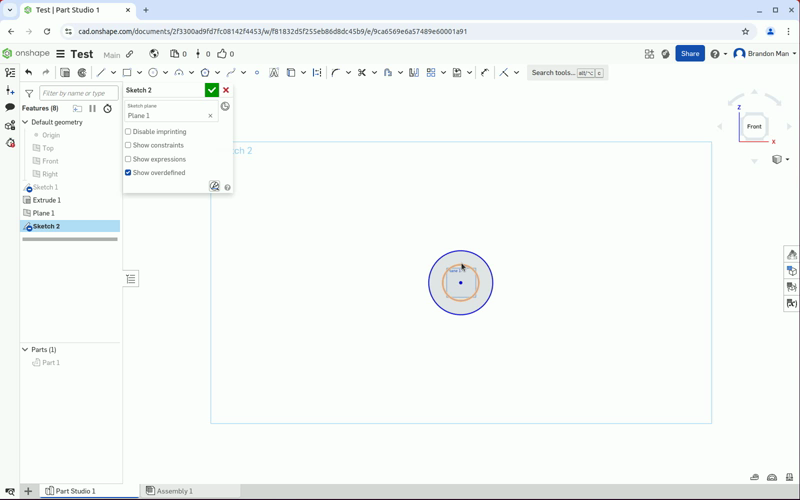
click(461, 262)
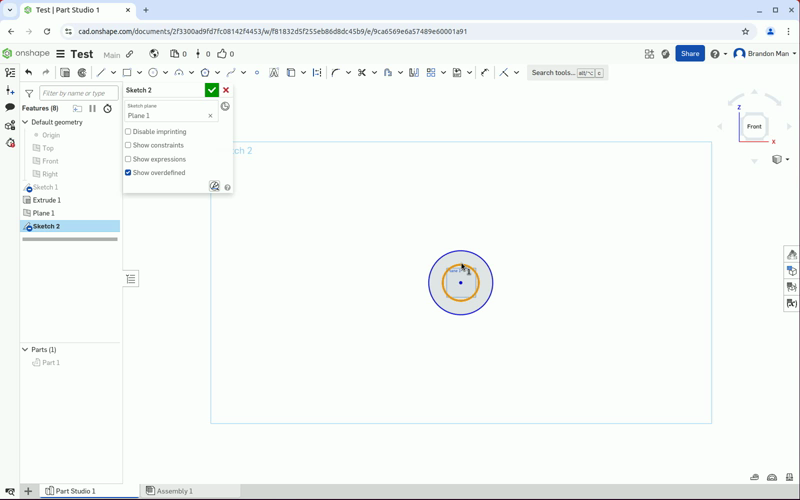
mouse_move(73, 352)
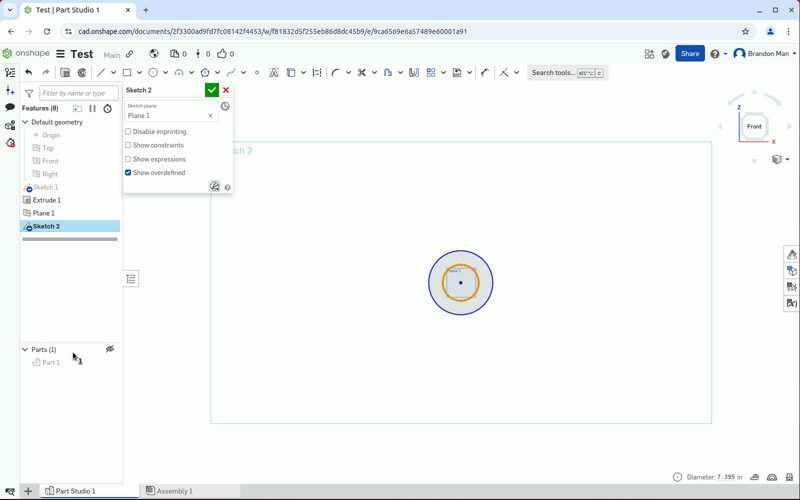
key(shift+y)
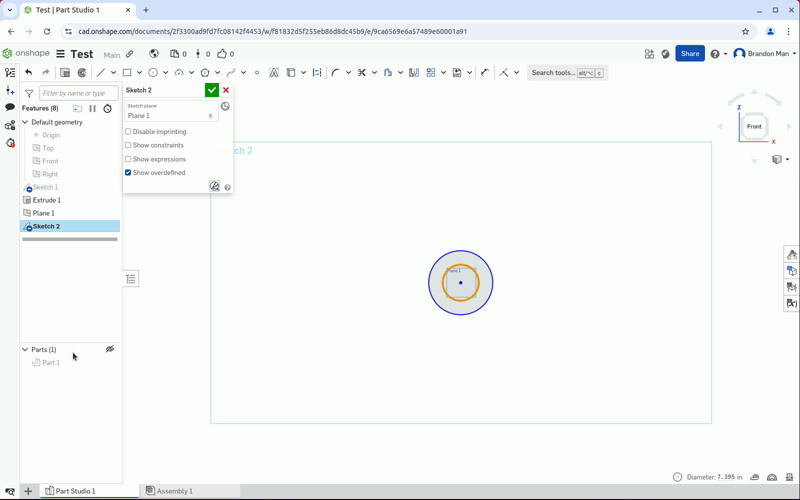
key(shift+e)
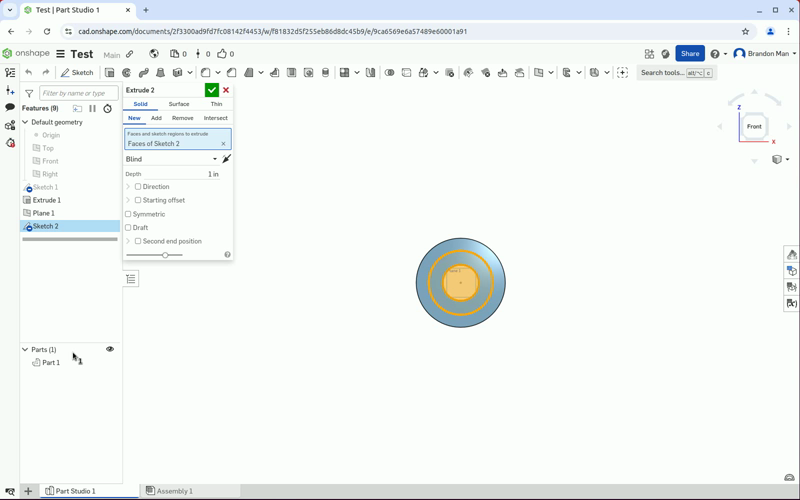
mouse_move(143, 106)
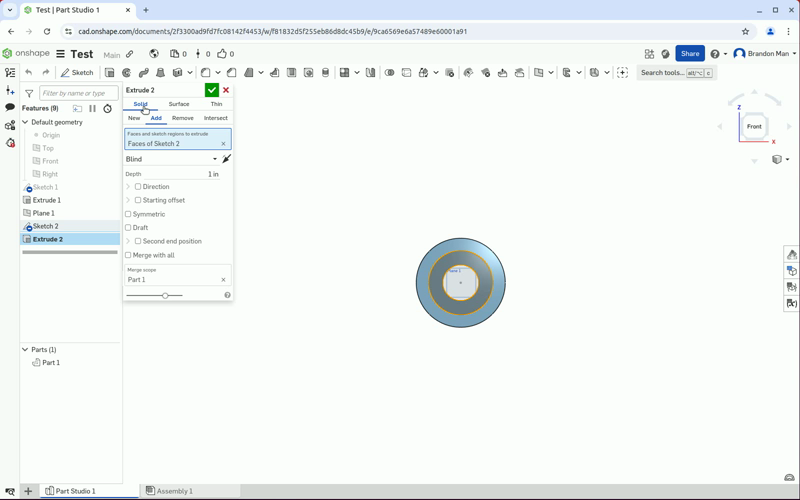
click(143, 106)
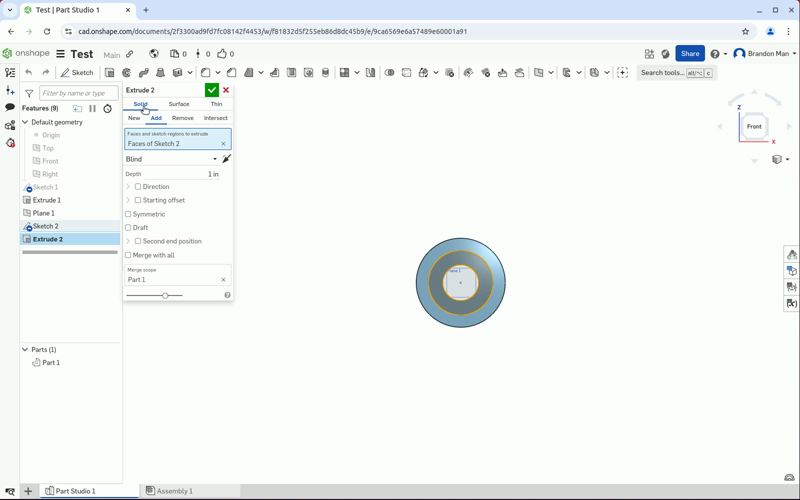
mouse_move(137, 120)
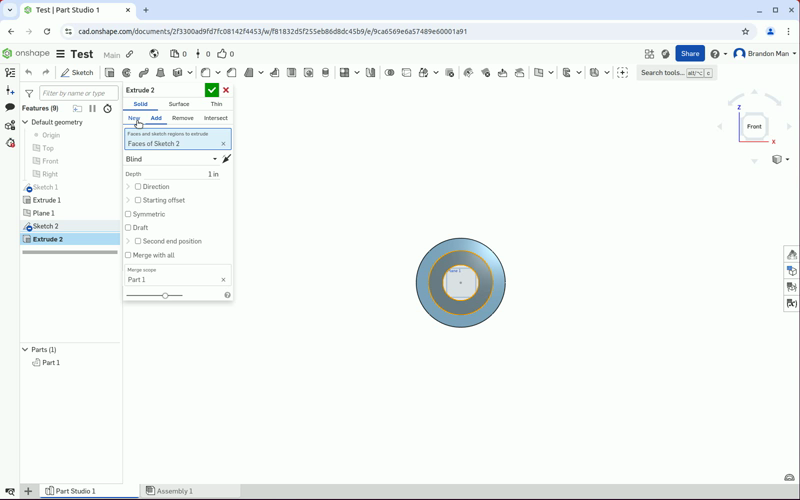
click(137, 120)
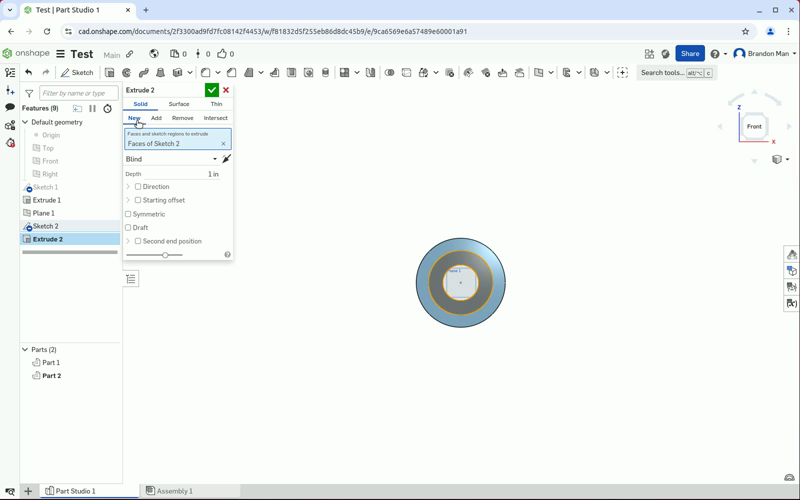
key(tab, 4)
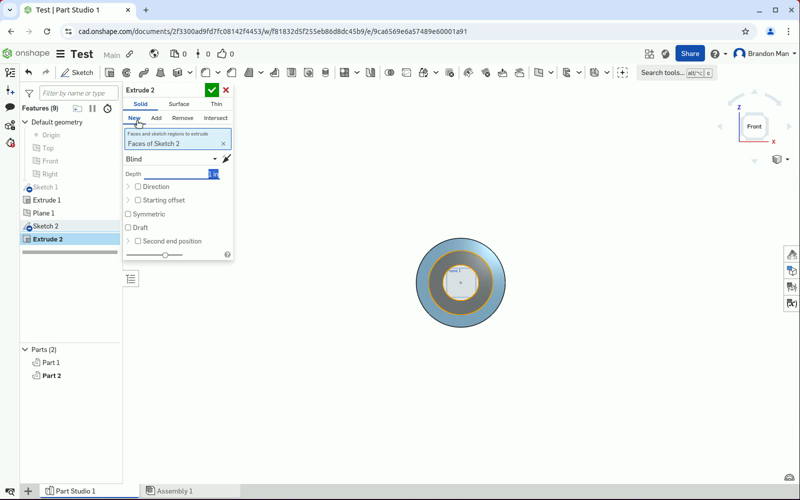
text(1.204)
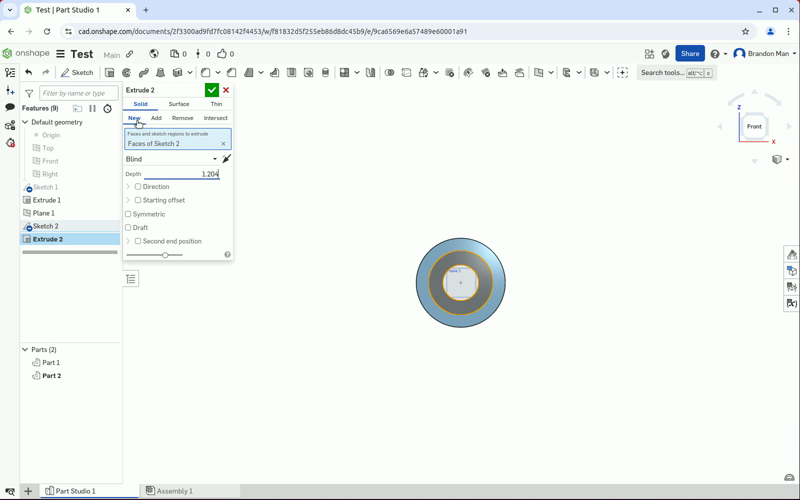
key(enter)
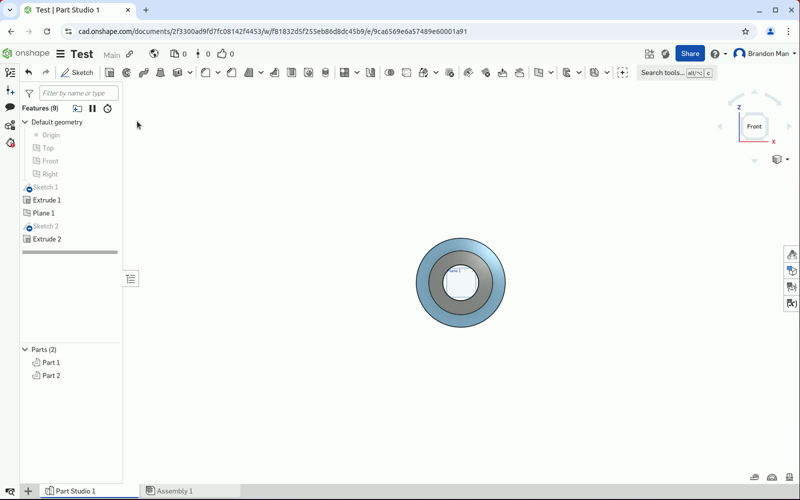
key(shift+h)
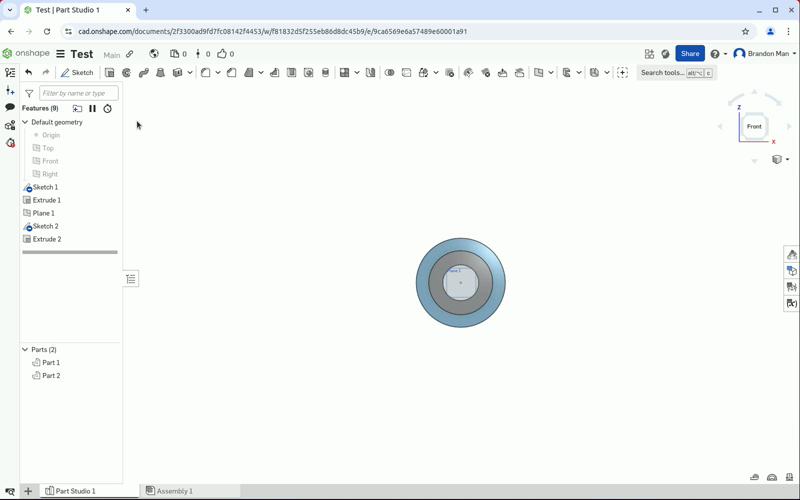
key(shift+h)
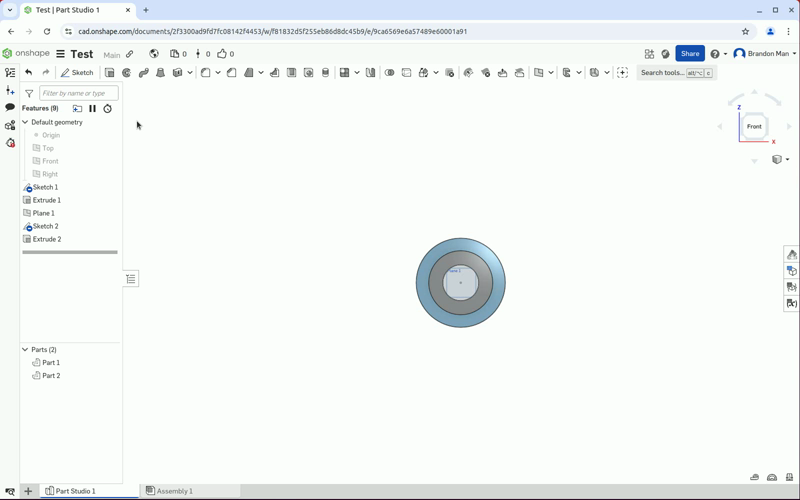
key(shift+7)
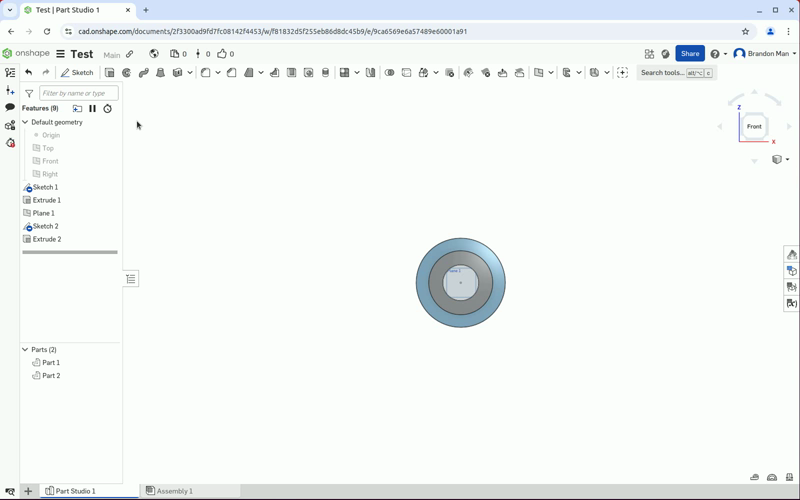
key(left, 2)
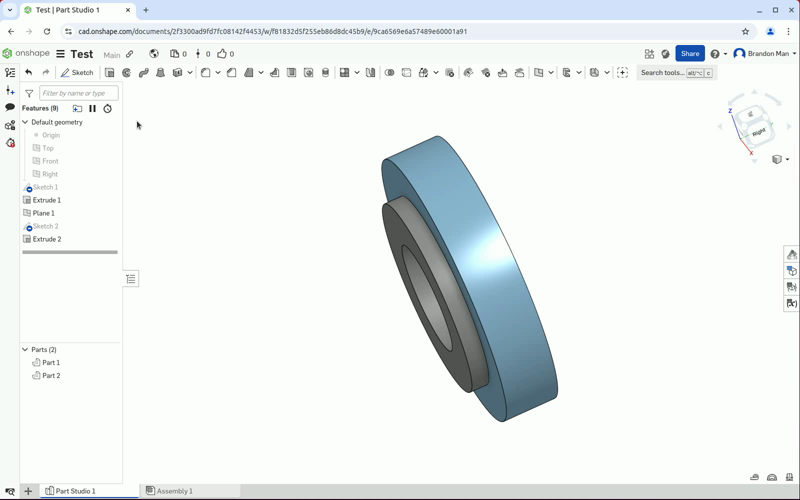
key(down, 2)
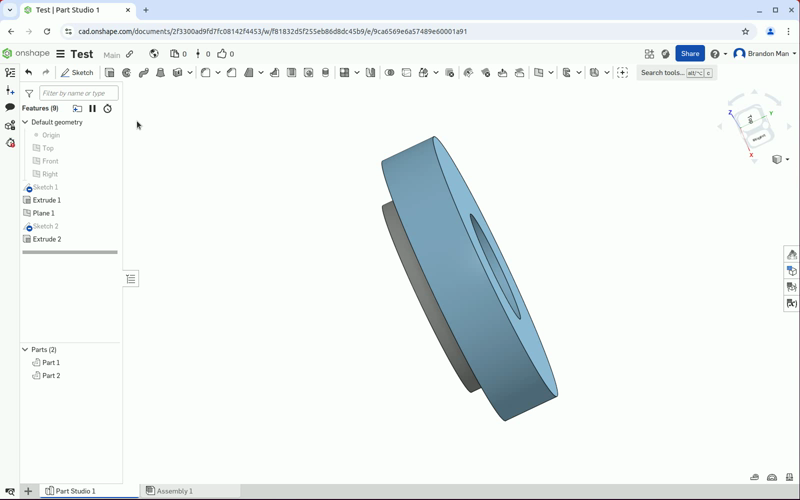
key(up, 2)
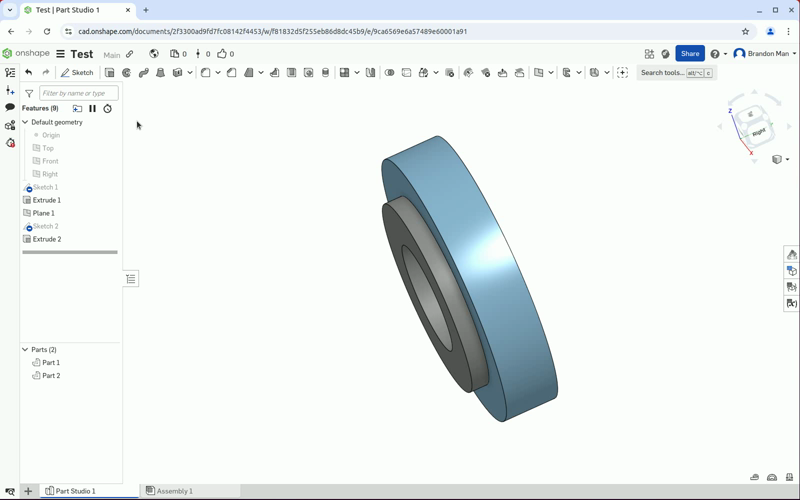
key(right, 2)
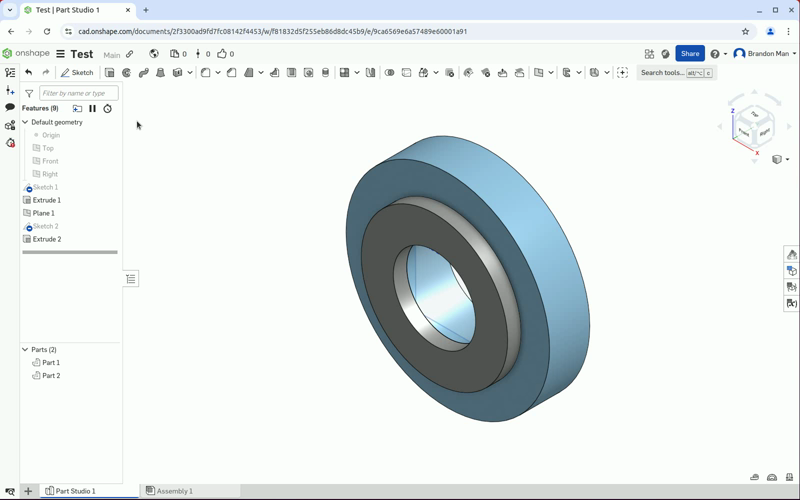
mouse_move(73, 189)
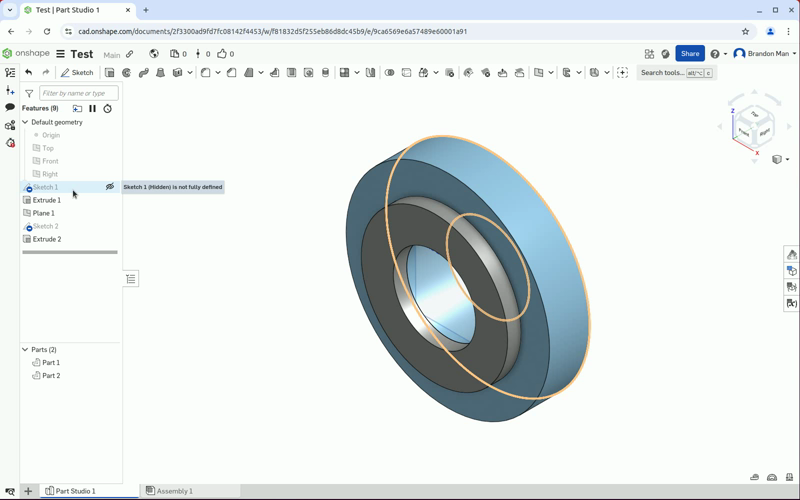
click(73, 189)